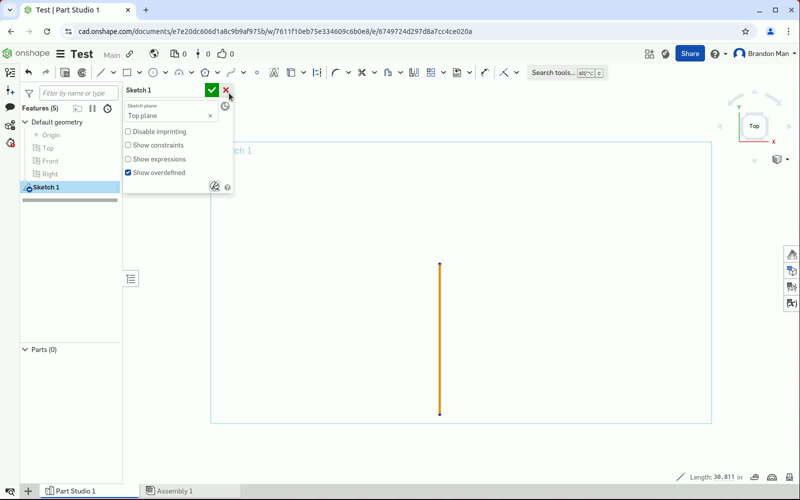
key(shift+h)
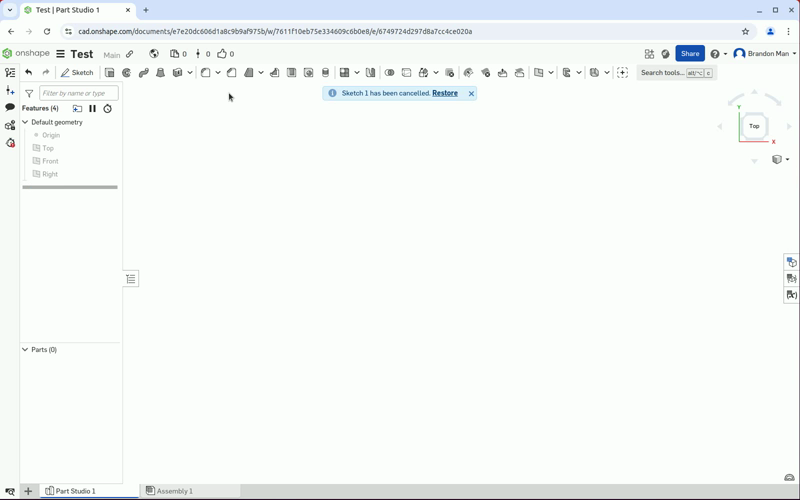
mouse_move(73, 352)
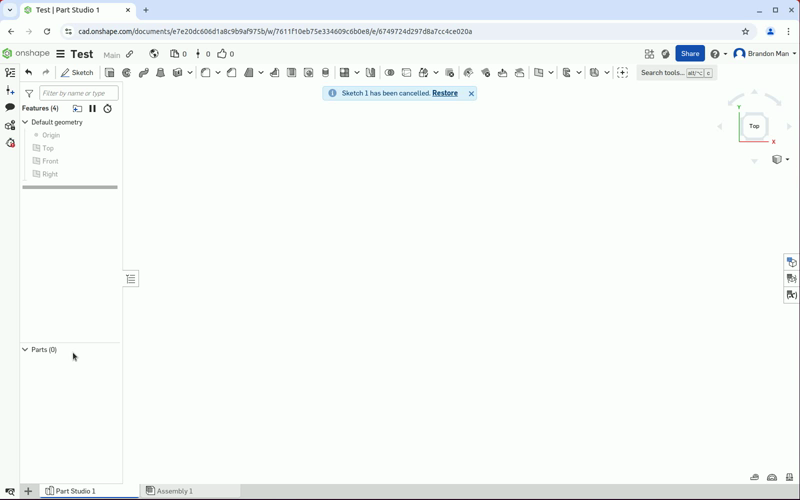
key(y)
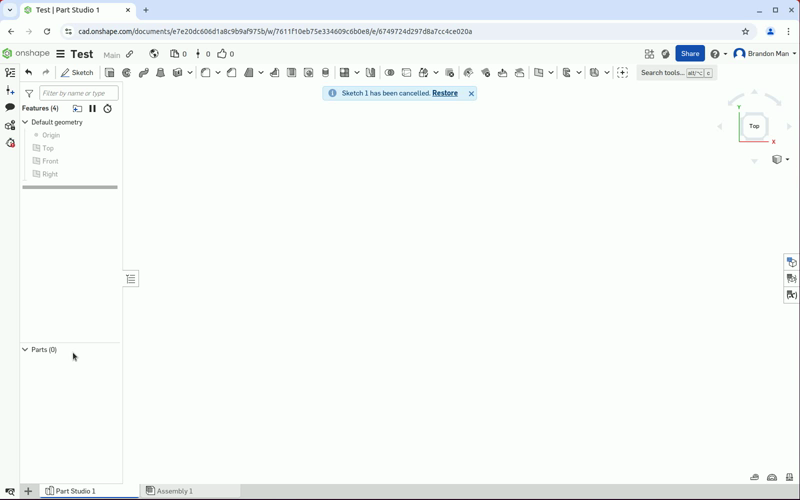
key(shift+p)
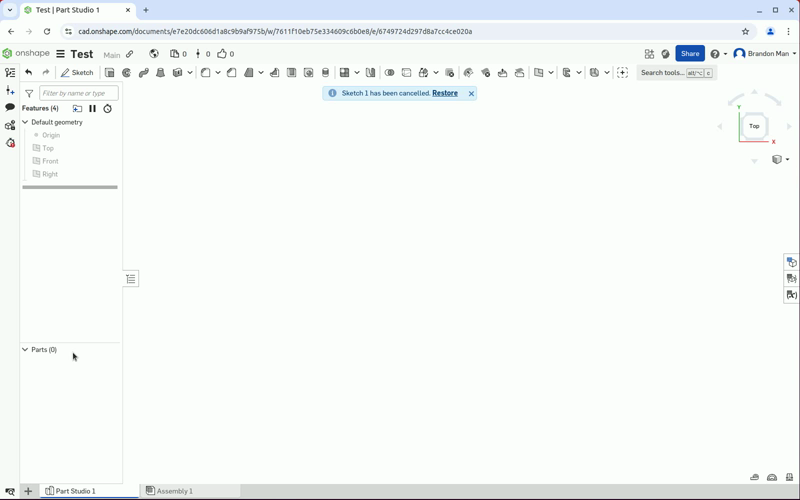
key(space)
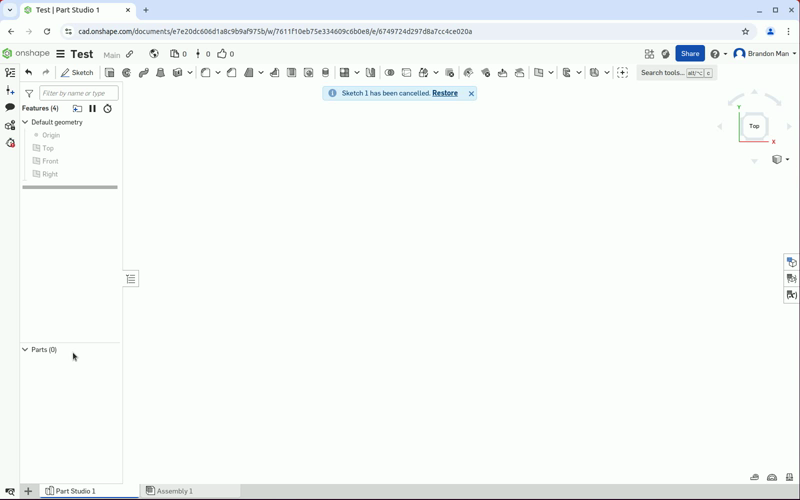
key_down(shift)
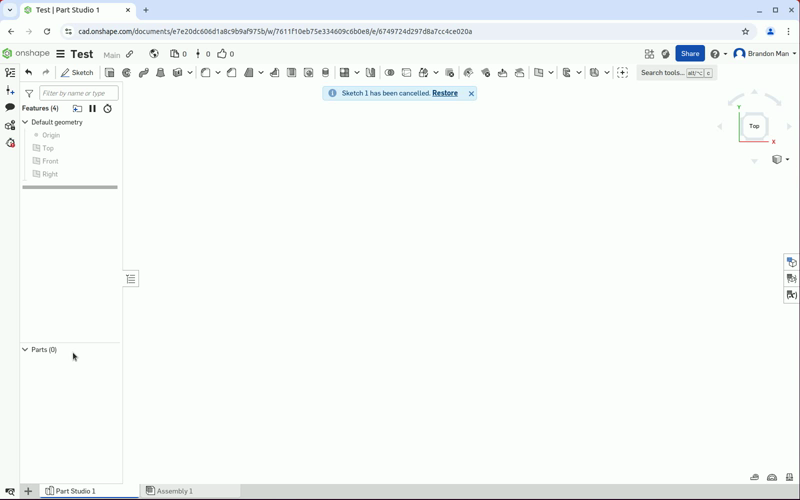
key(up)
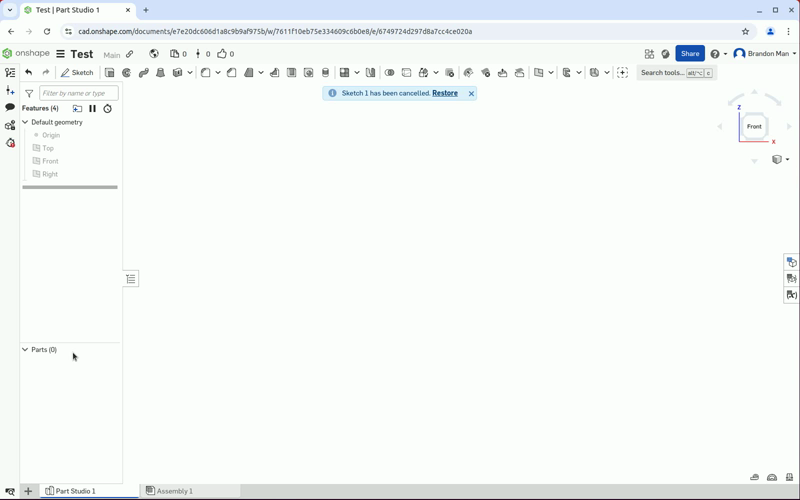
key_up(shift)
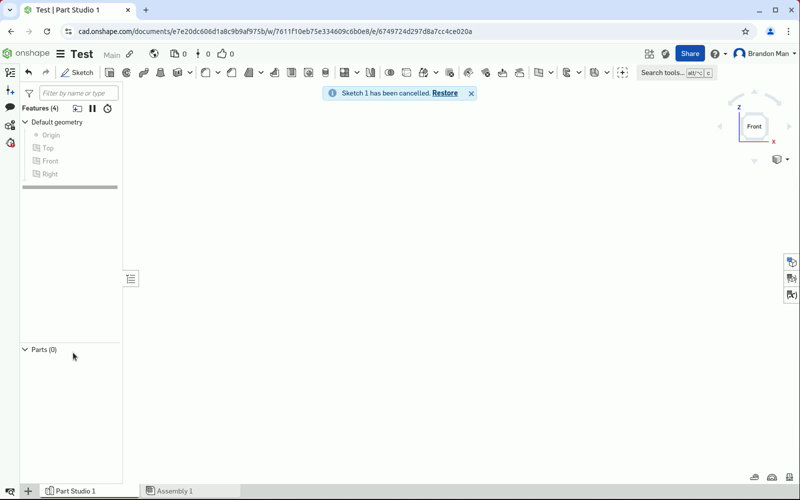
key(space)
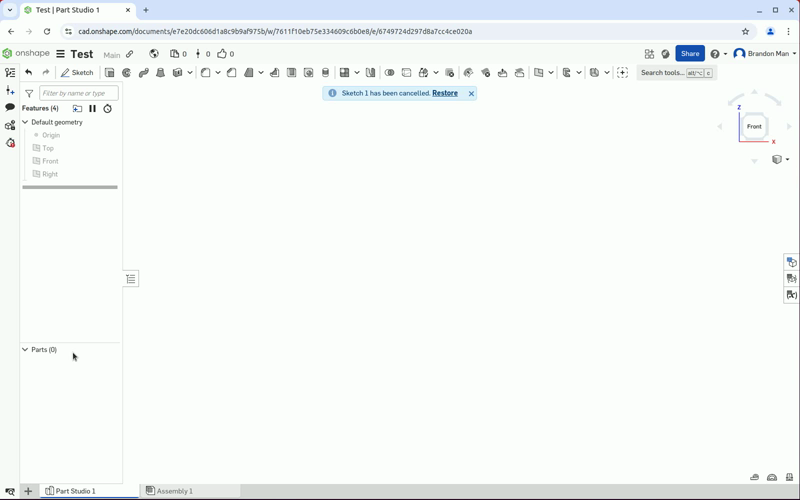
key_down(shift)
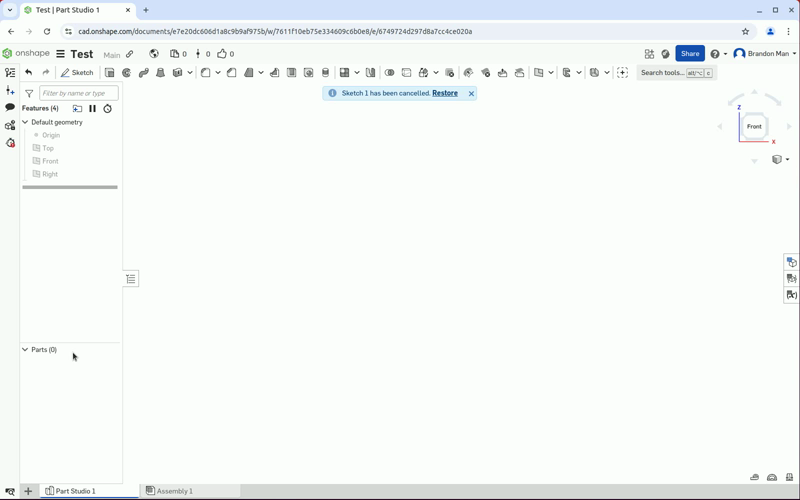
key(left)
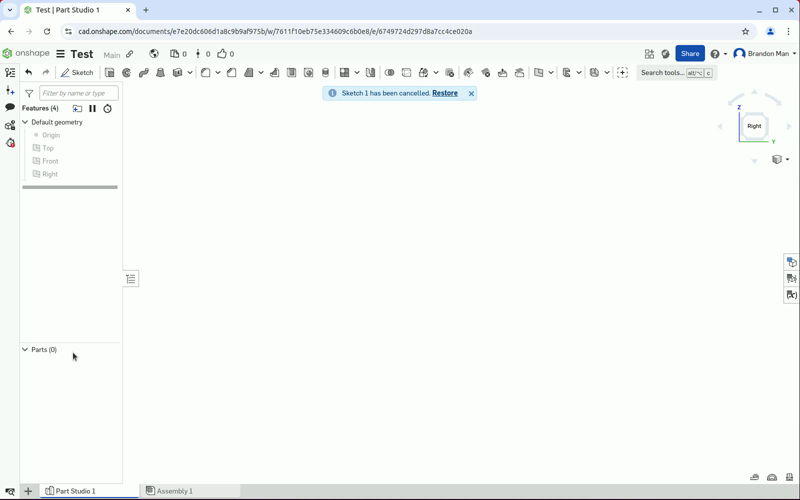
key_up(shift)
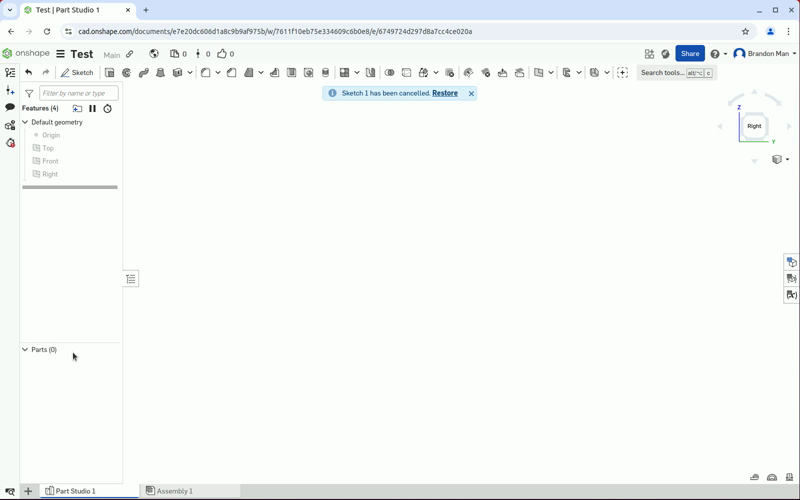
mouse_move(73, 352)
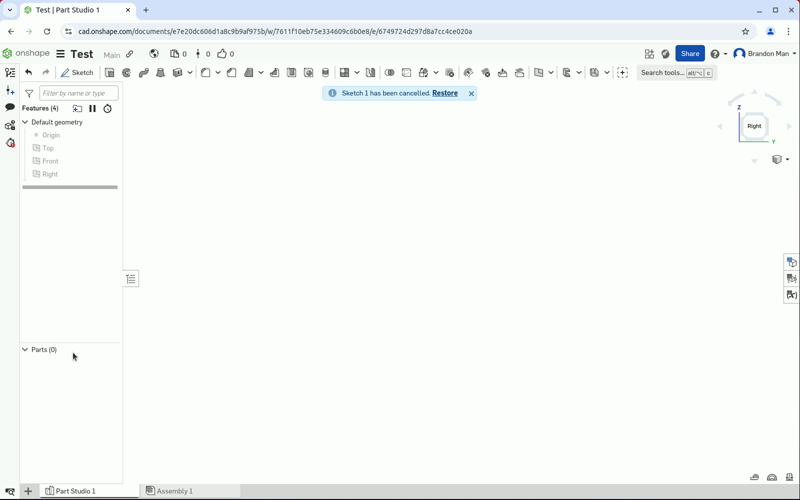
key(shift+y)
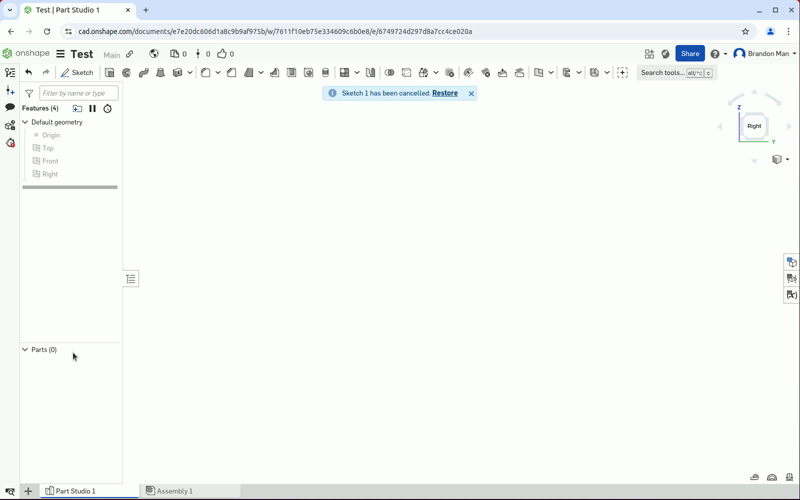
key(shift+s)
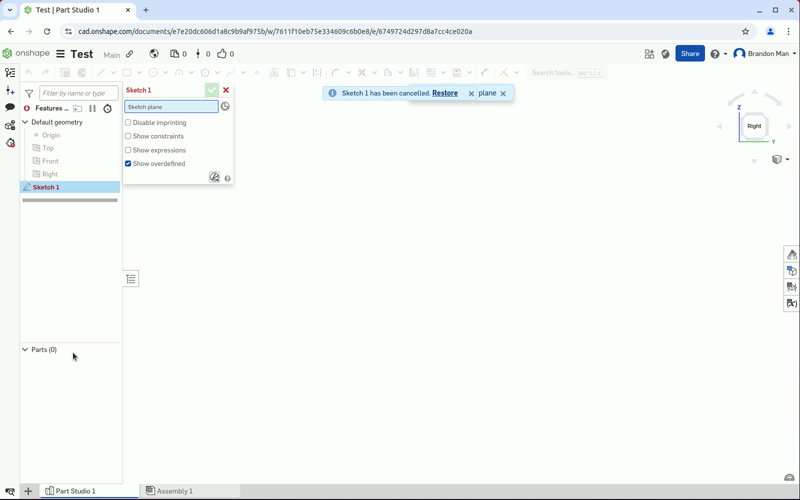
mouse_move(73, 176)
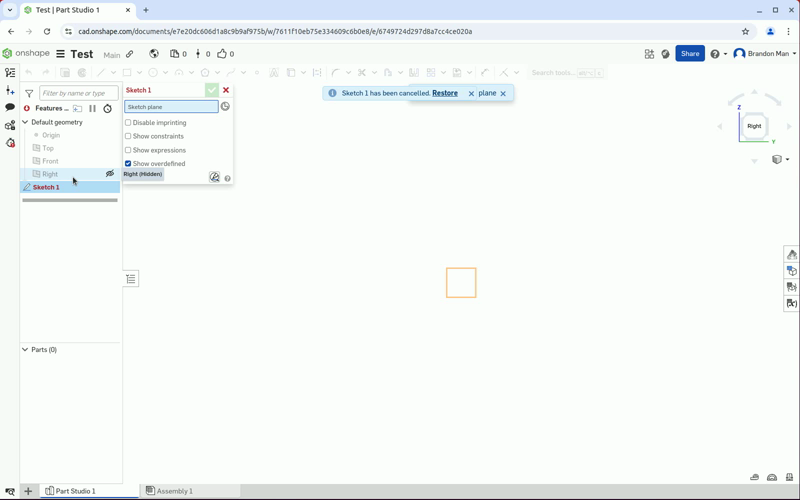
click(73, 176)
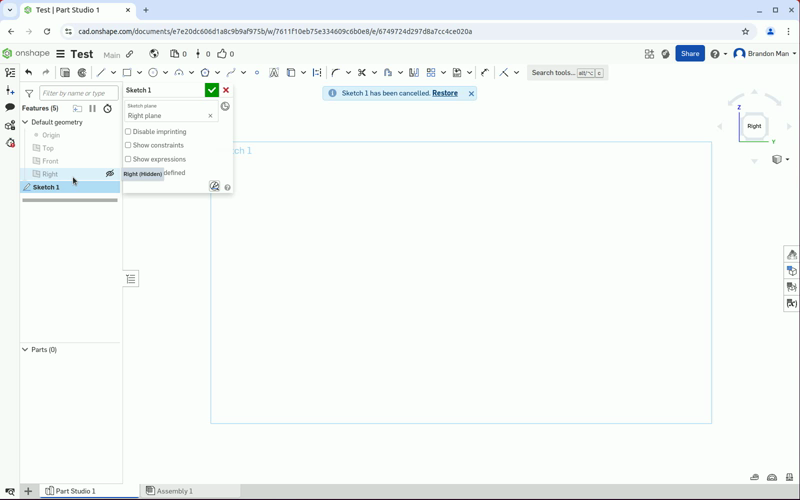
mouse_move(73, 352)
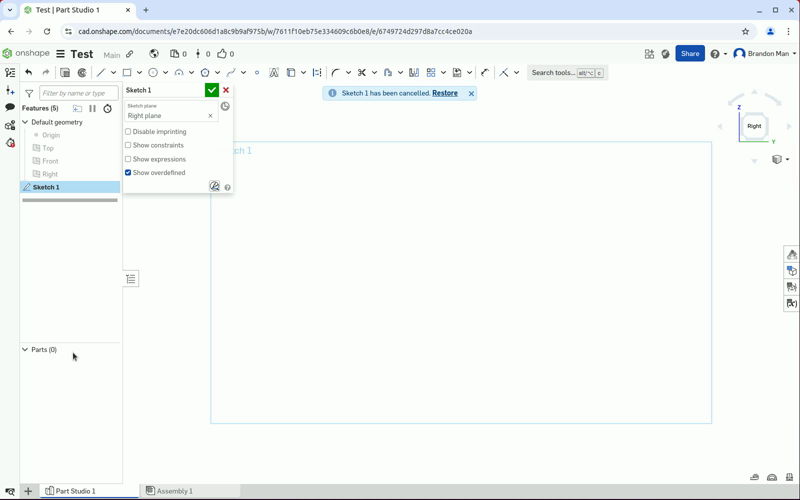
key(y)
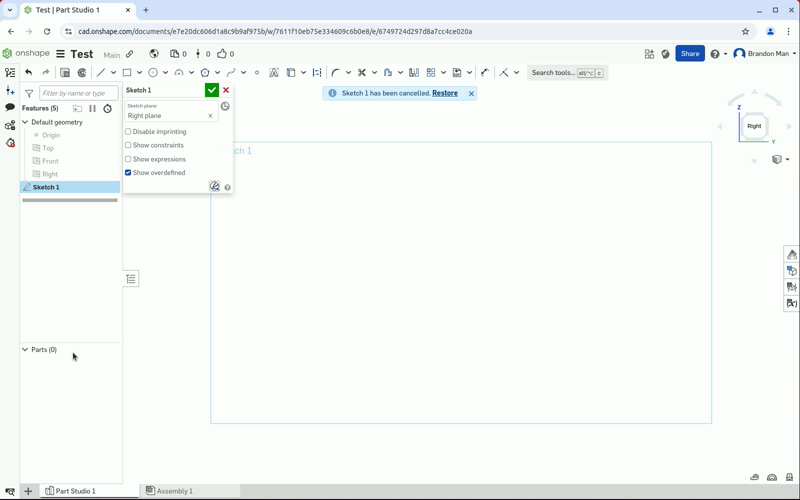
key(c)
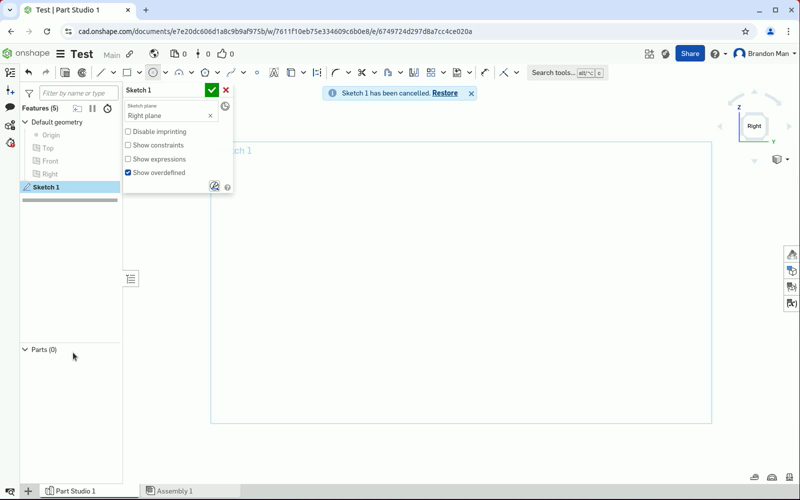
key_down(shift)
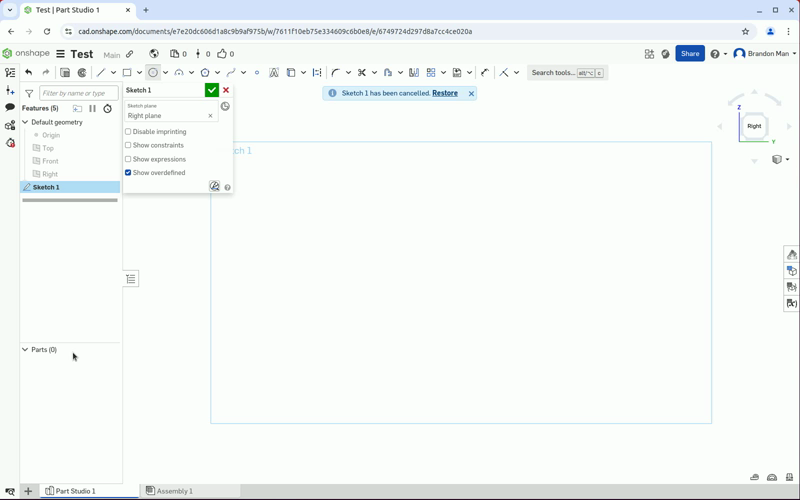
mouse_move(461, 282)
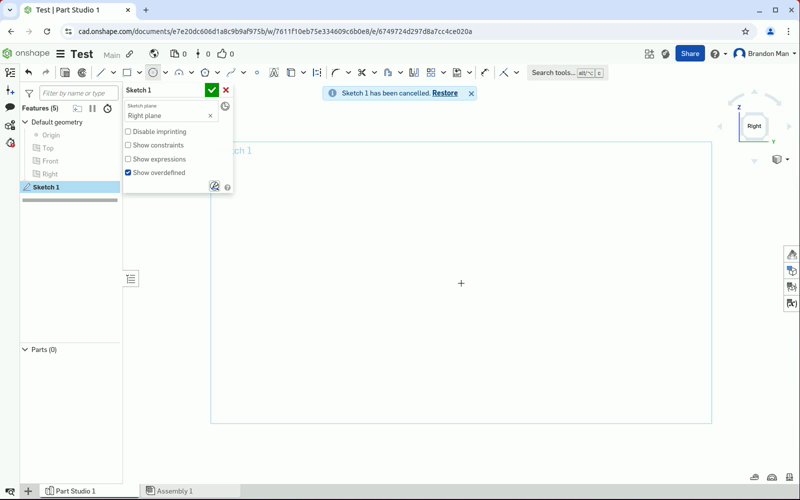
click(461, 282)
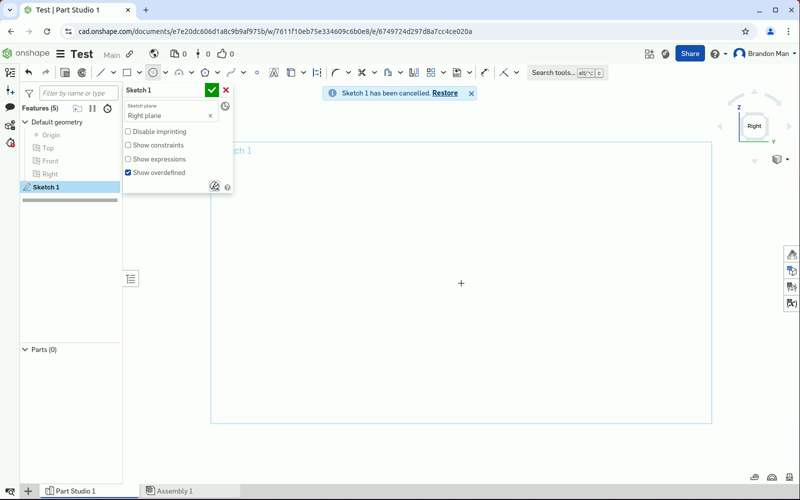
key_up(shift)
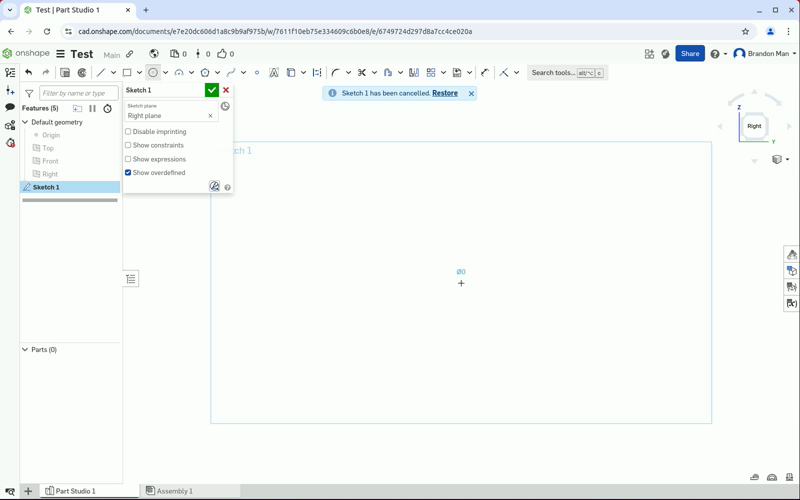
mouse_move(477, 282)
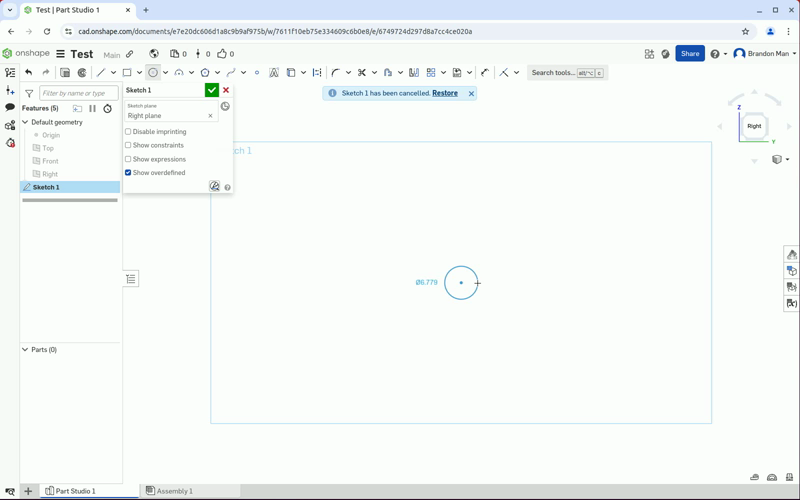
click(477, 282)
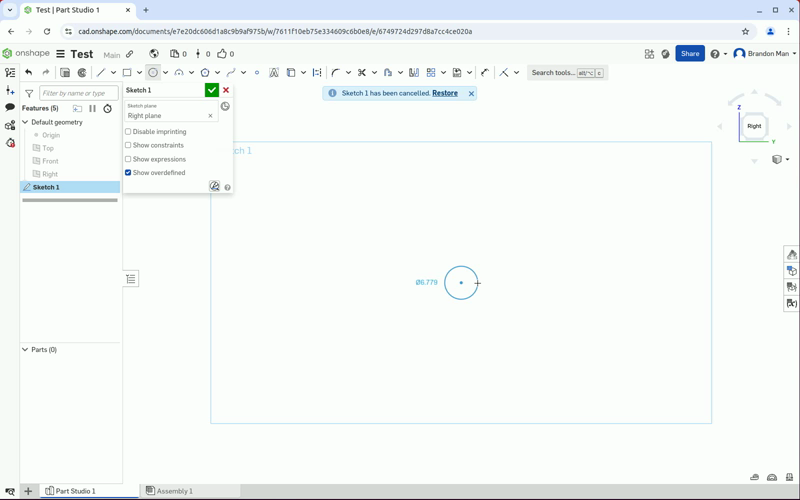
key(esc)
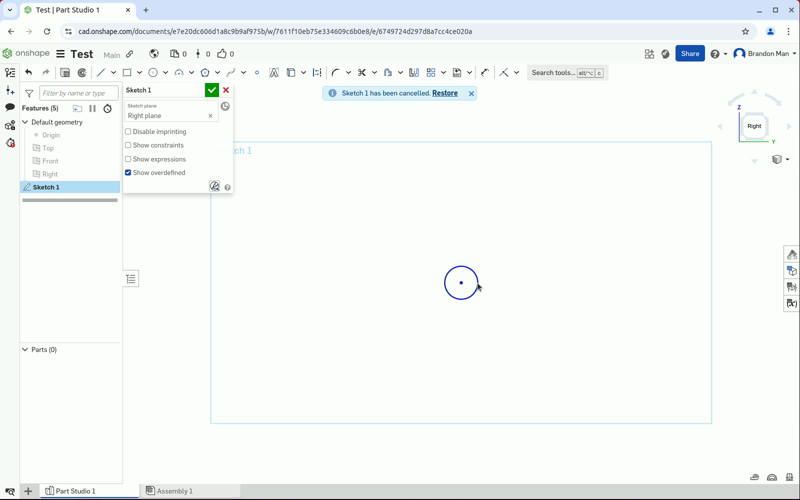
mouse_move(452, 278)
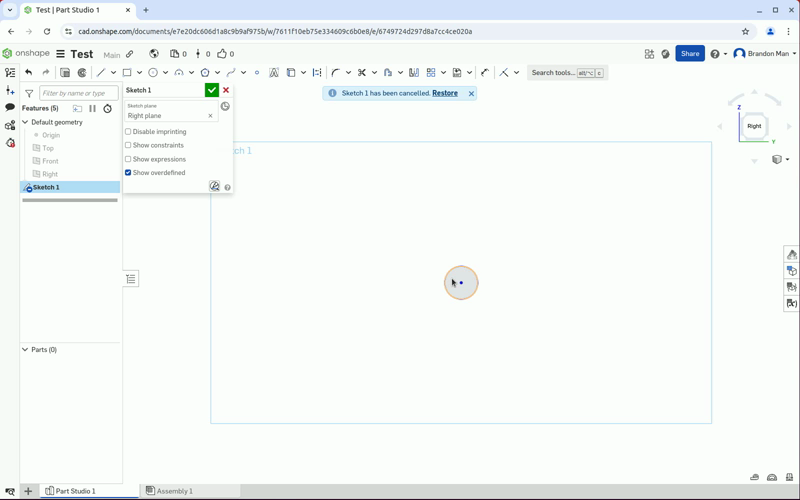
scroll(6)
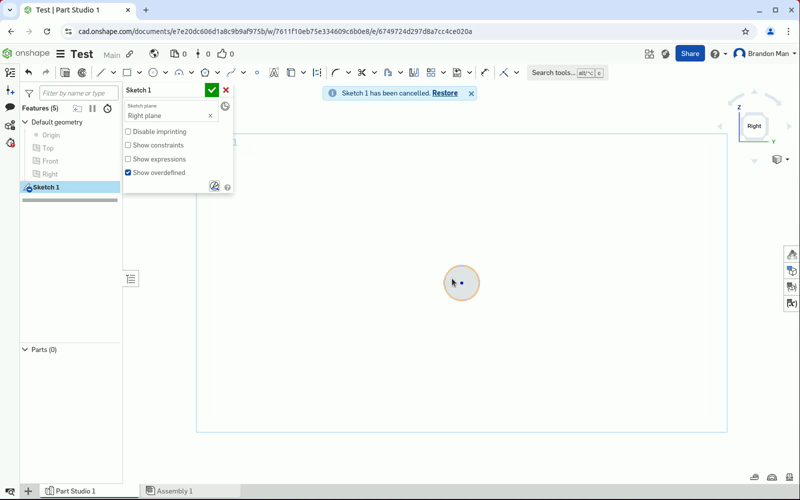
scroll(6)
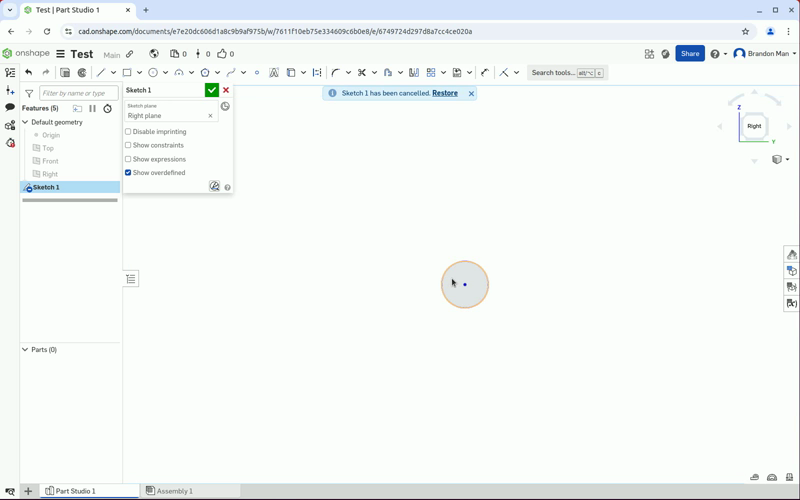
scroll(6)
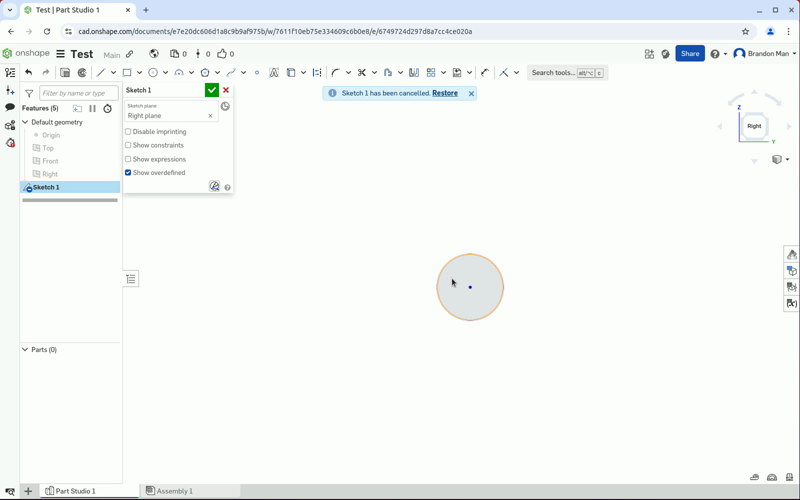
scroll(6)
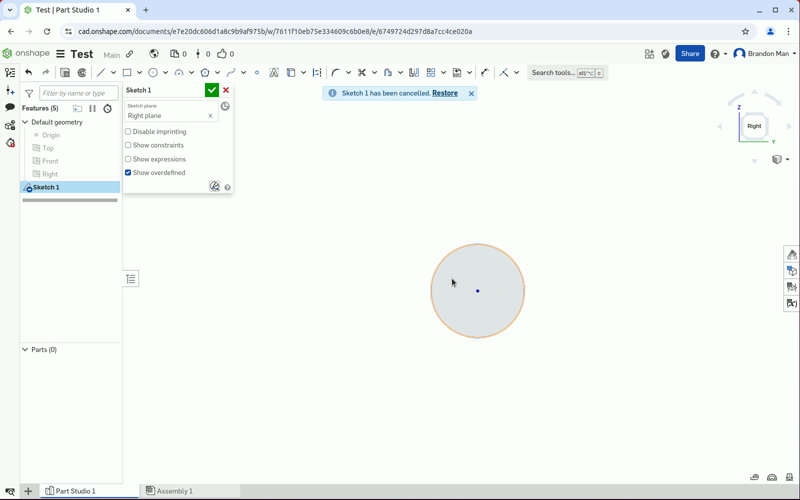
scroll(6)
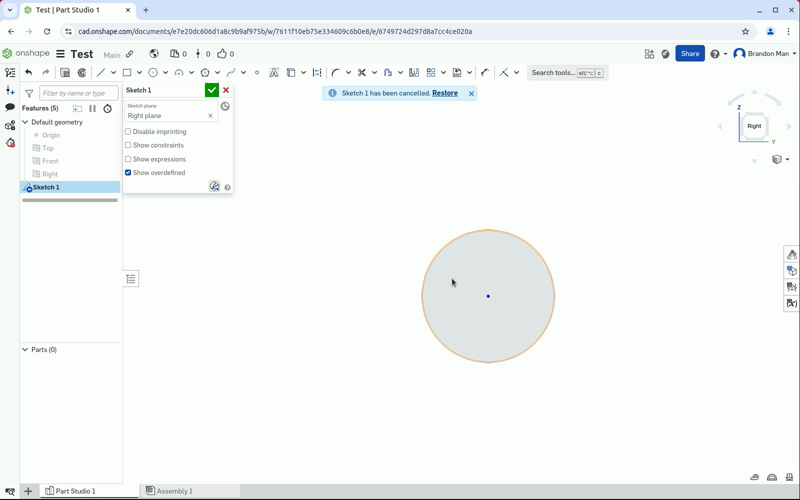
scroll(6)
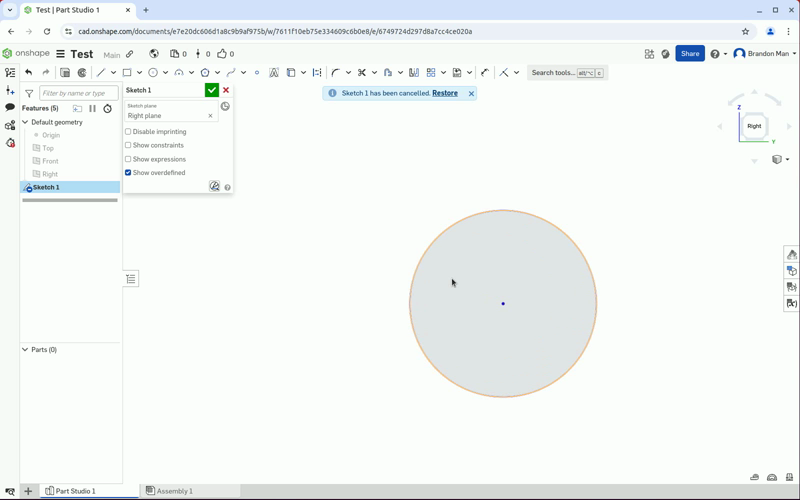
scroll(6)
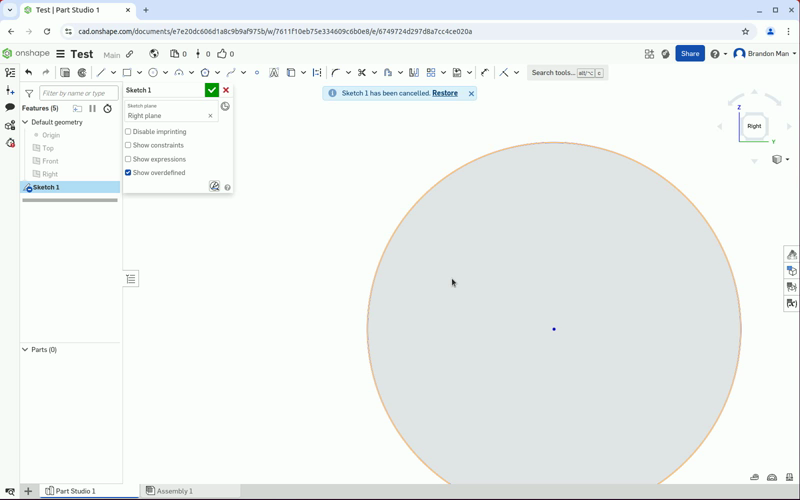
click(452, 278)
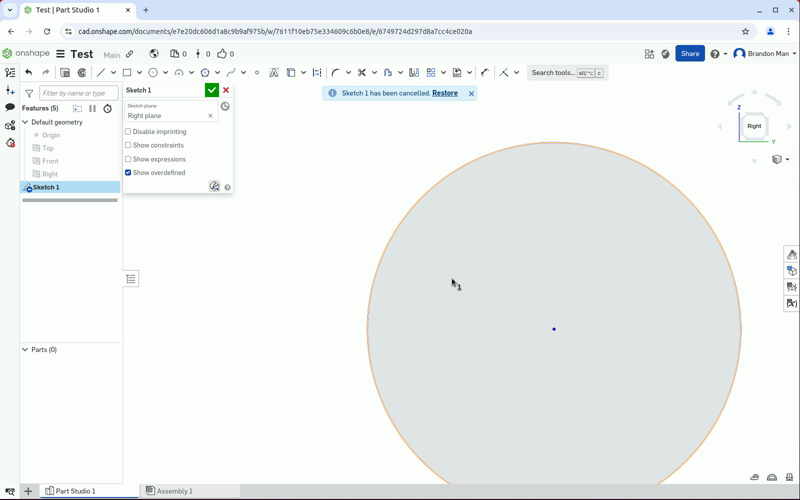
scroll(-6)
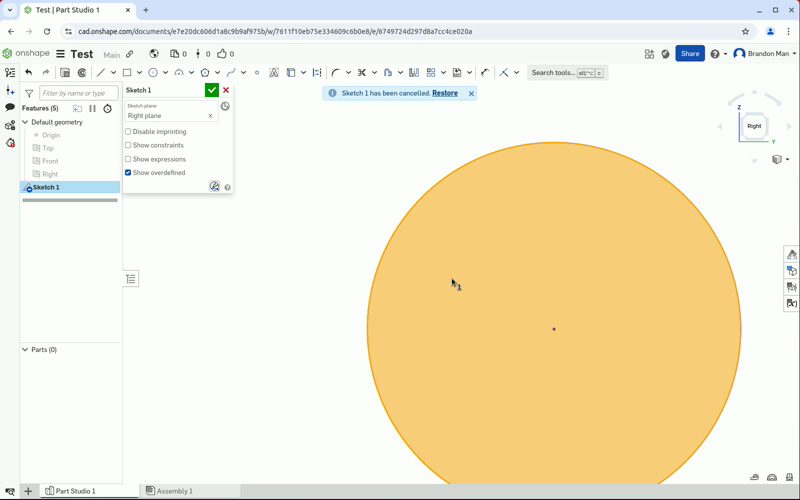
scroll(-6)
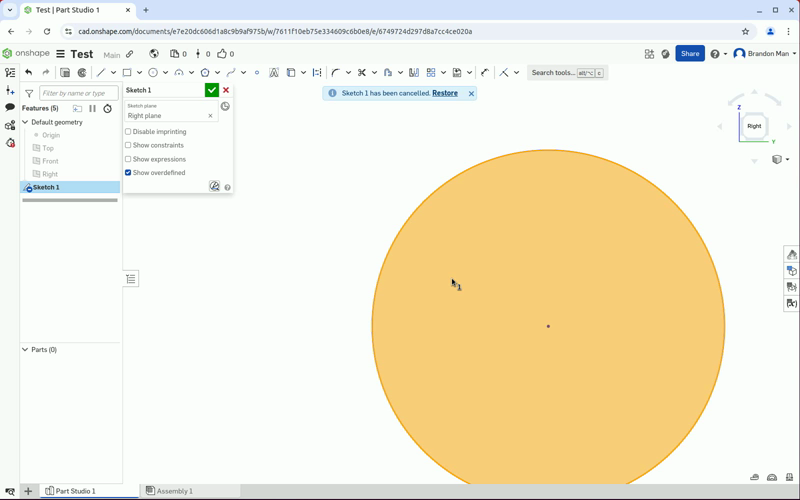
scroll(-6)
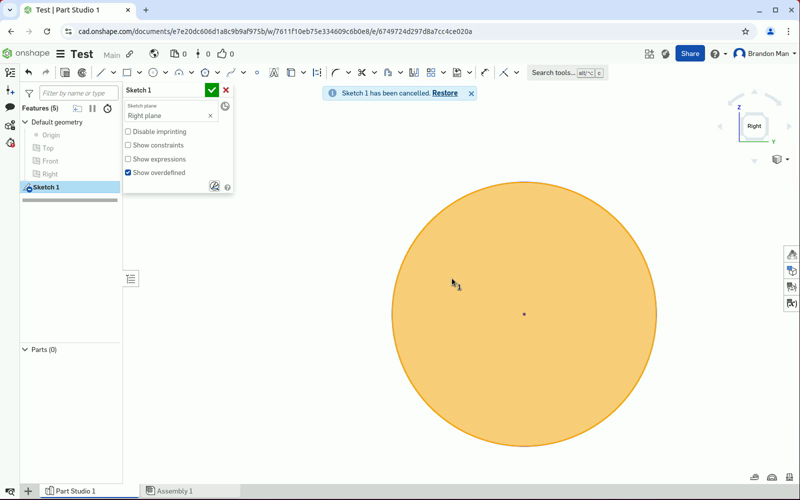
scroll(-6)
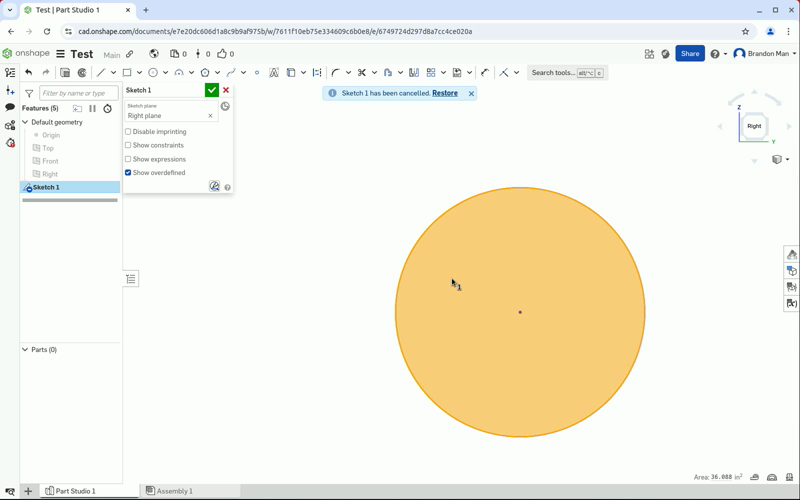
scroll(-6)
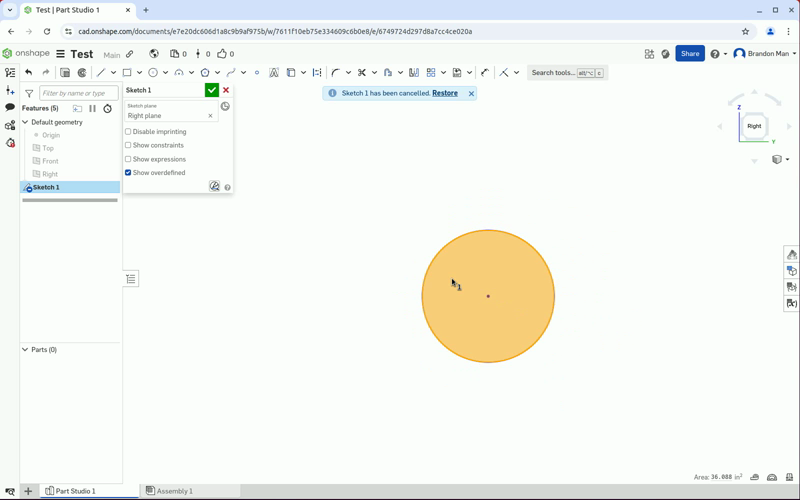
scroll(-6)
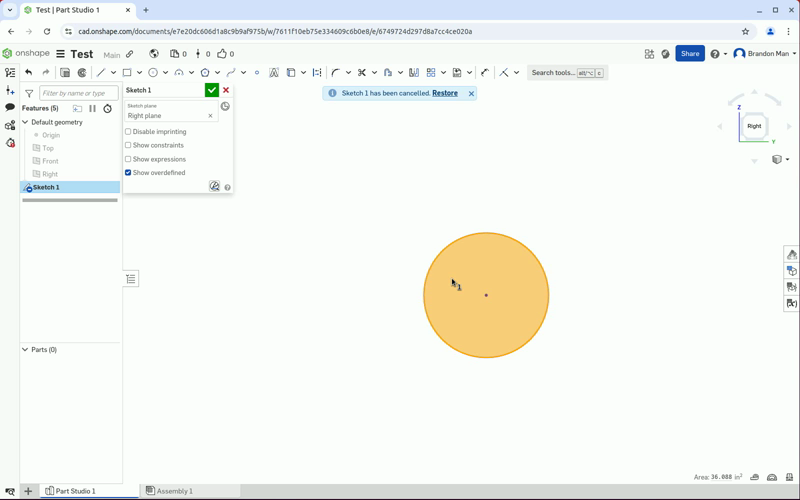
scroll(-6)
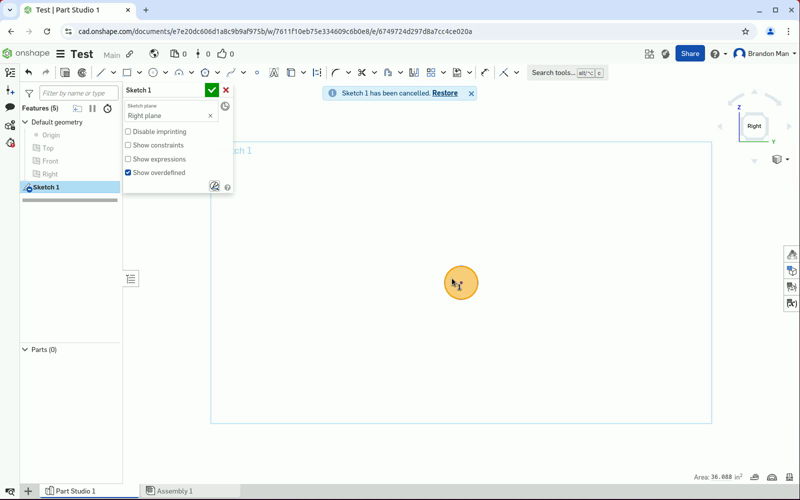
mouse_move(73, 352)
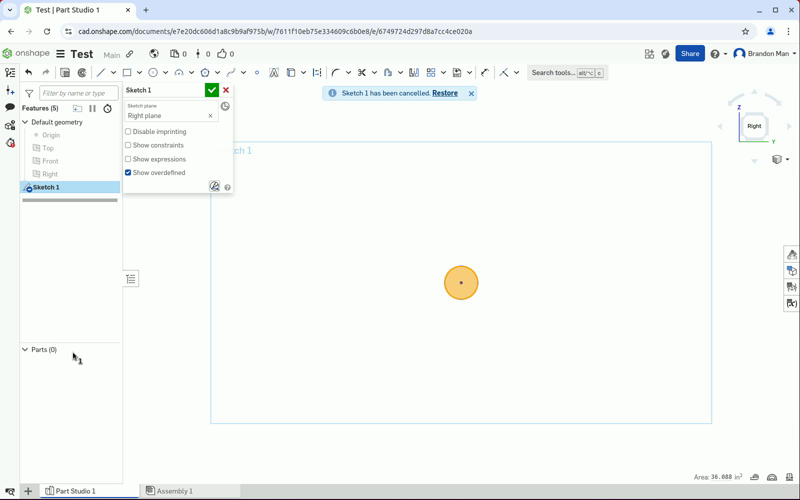
key(shift+y)
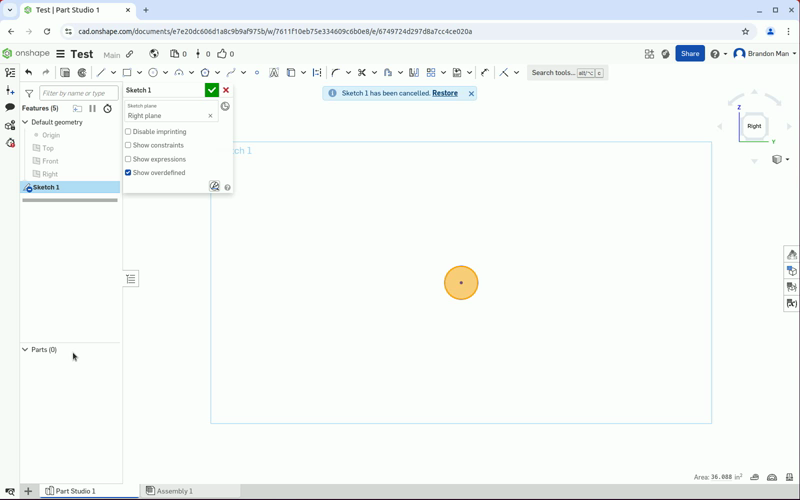
key(shift+e)
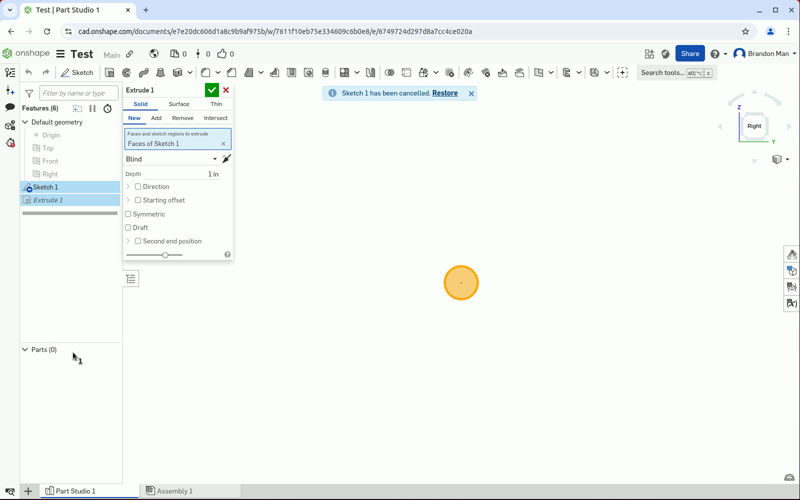
mouse_move(143, 106)
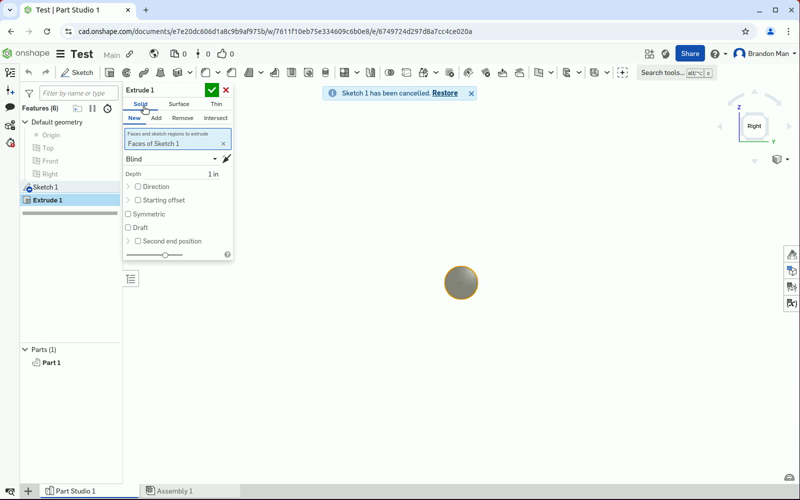
click(143, 106)
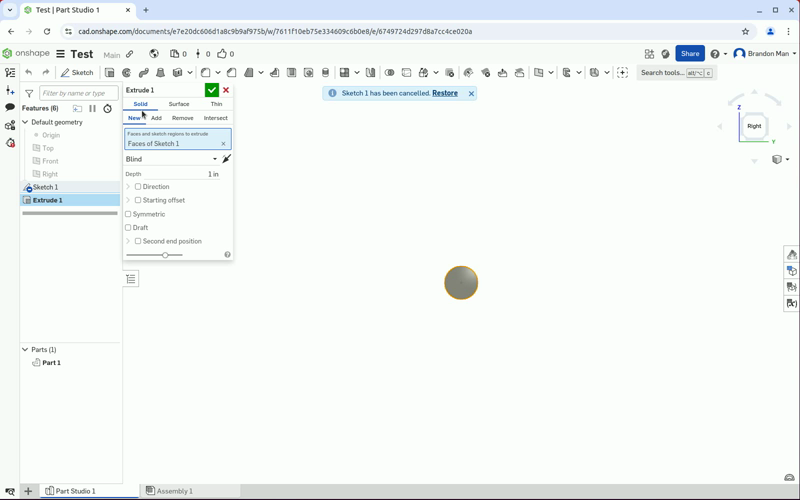
mouse_move(137, 120)
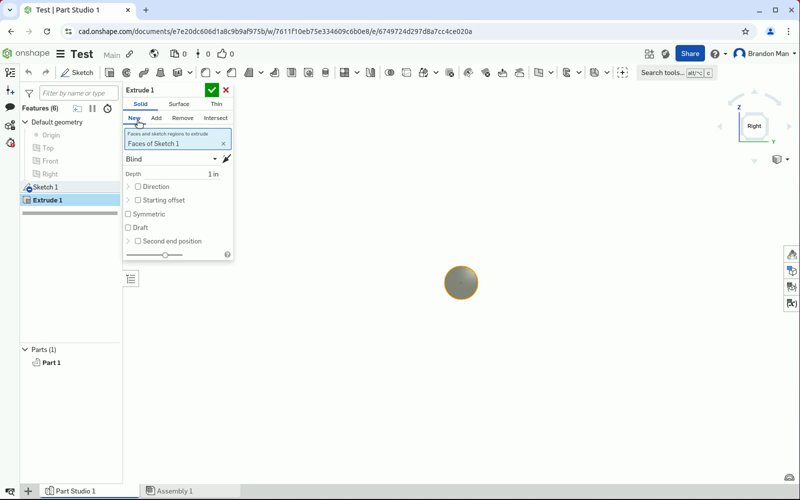
click(137, 120)
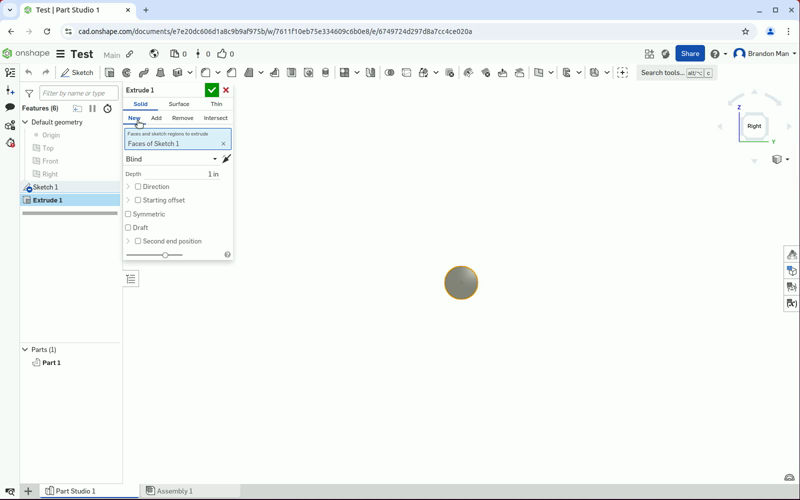
key(tab, 4)
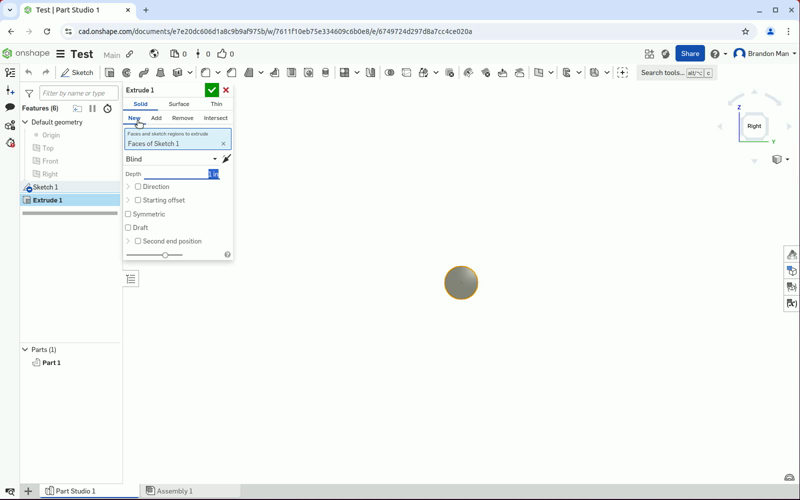
text(46.216)
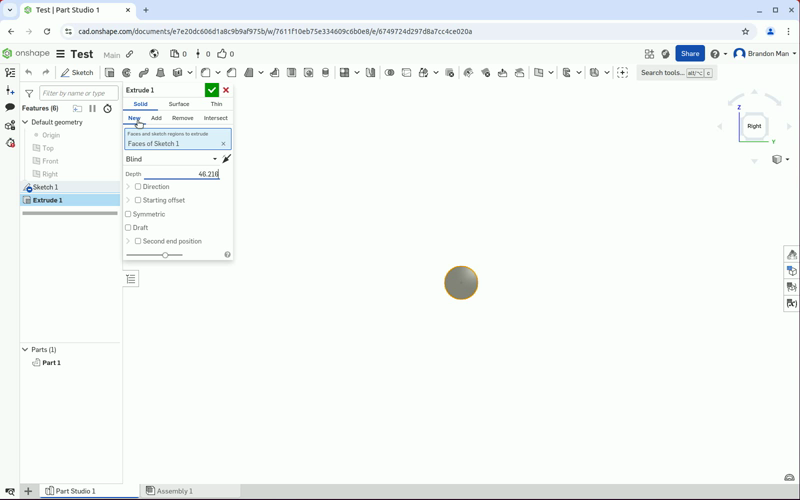
key(tab, 3)
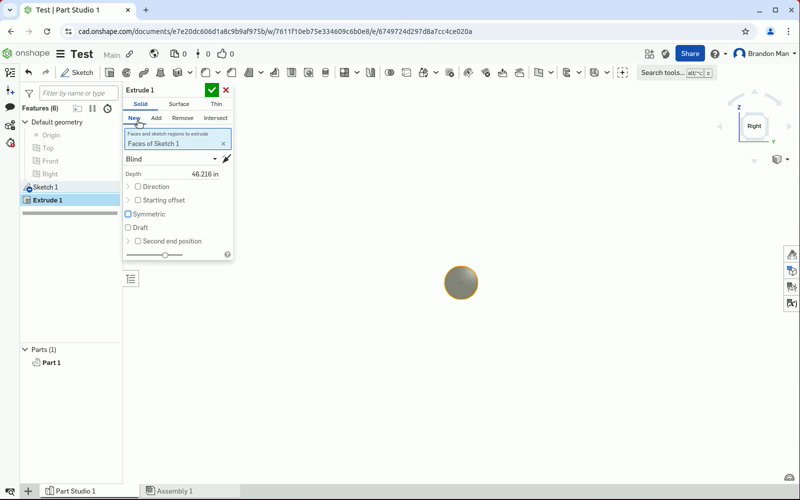
key(space)
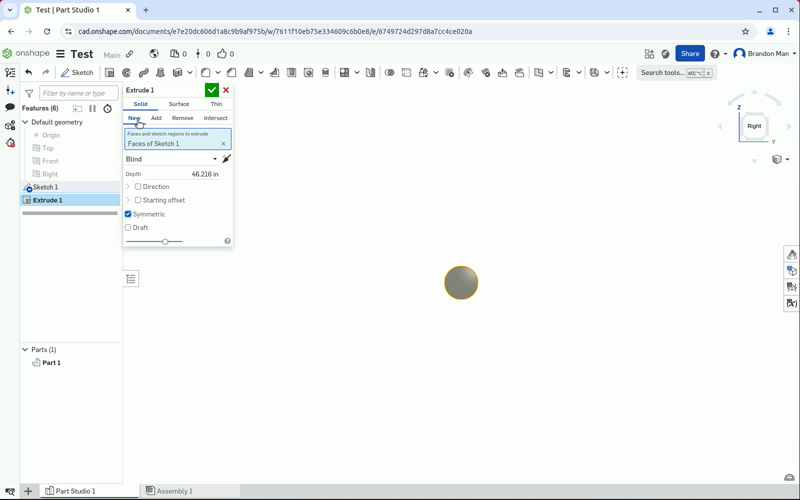
key(enter)
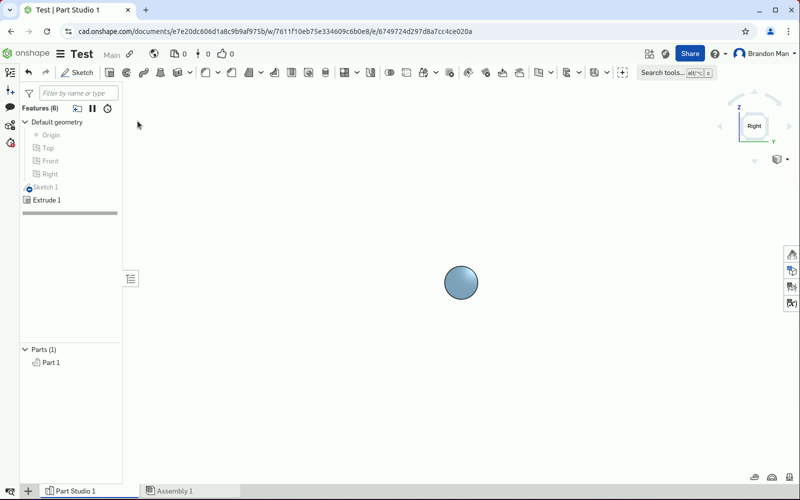
key(shift+h)
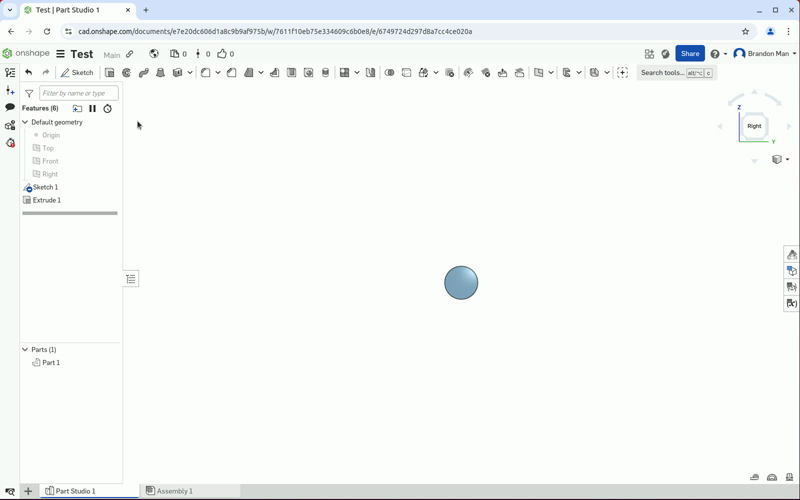
key(shift+h)
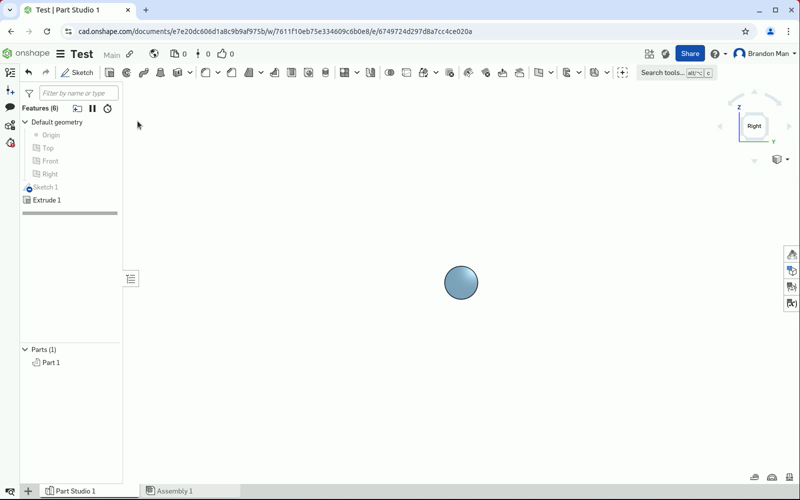
mouse_move(73, 189)
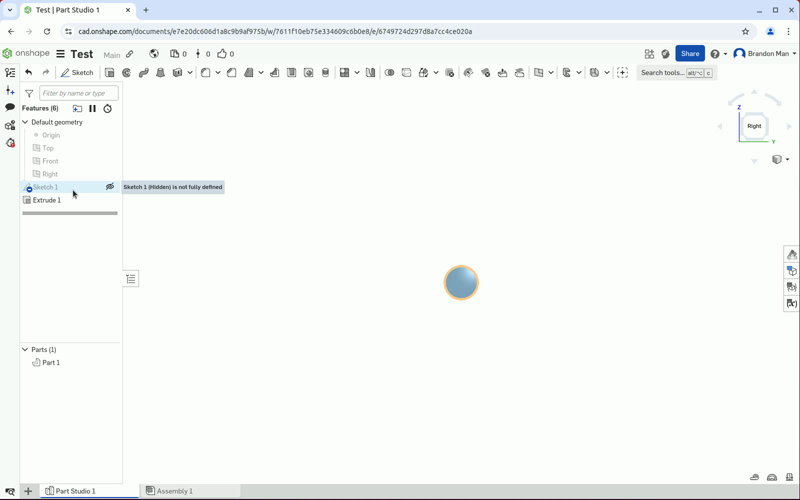
click(73, 189)
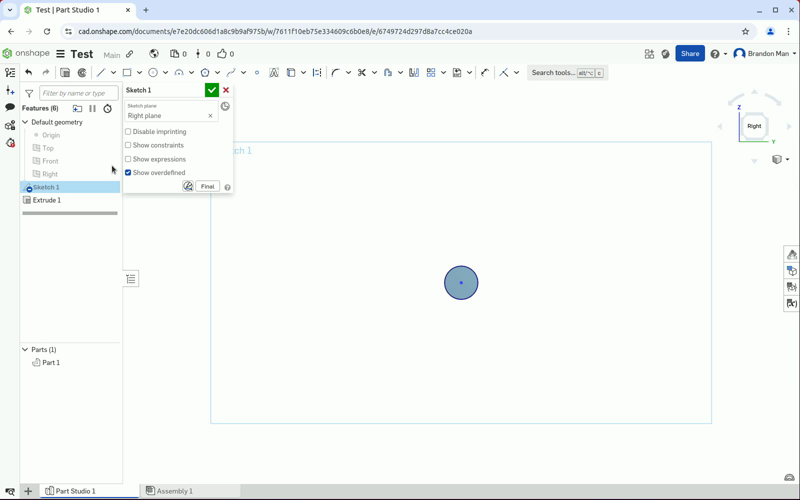
mouse_move(229, 92)
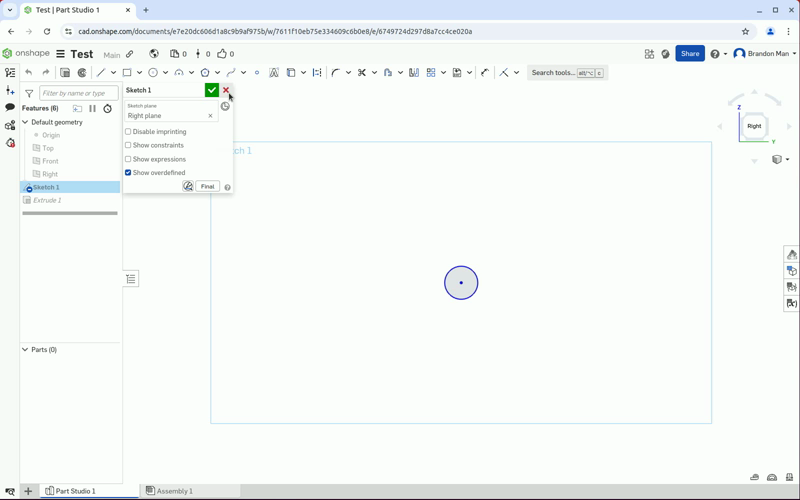
click(229, 92)
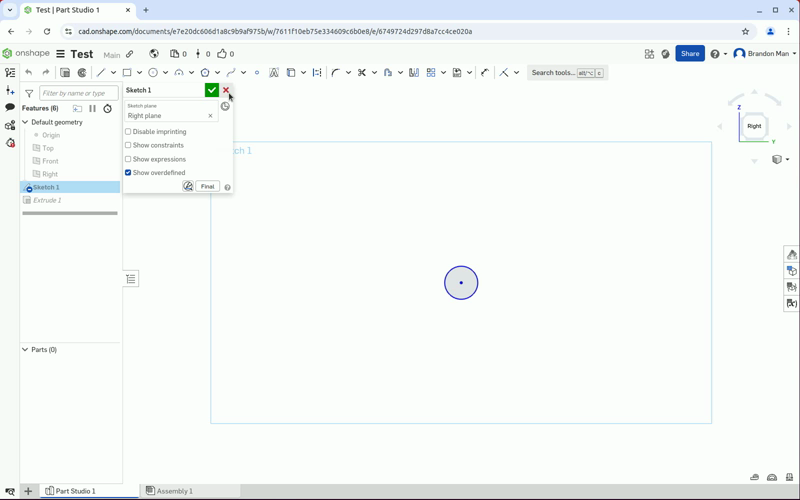
key(shift+s)
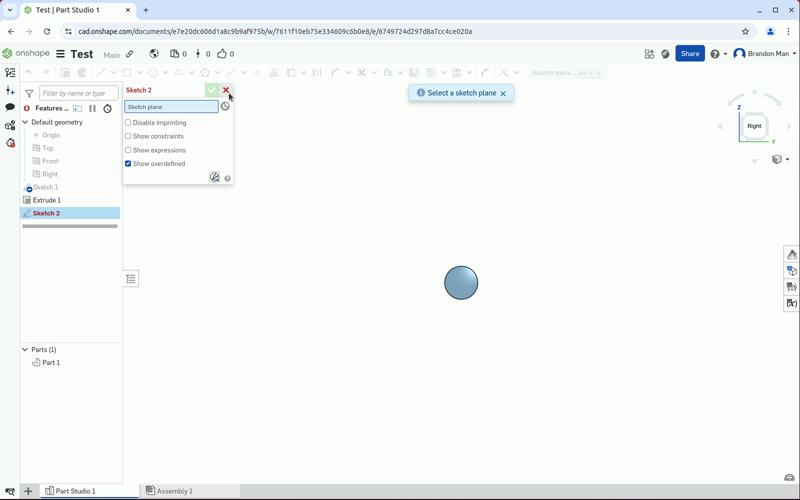
mouse_move(73, 176)
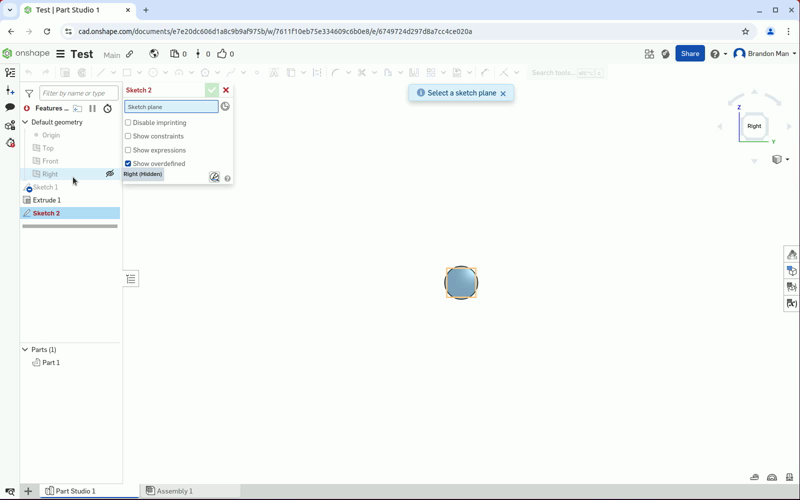
click(73, 176)
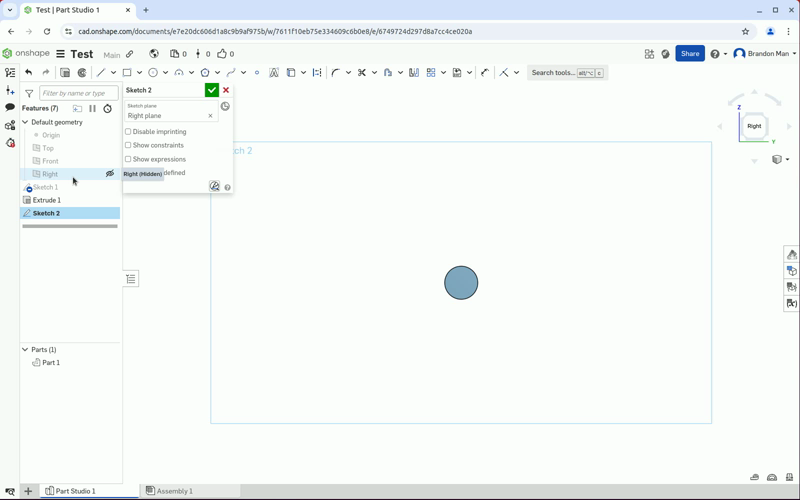
mouse_move(73, 352)
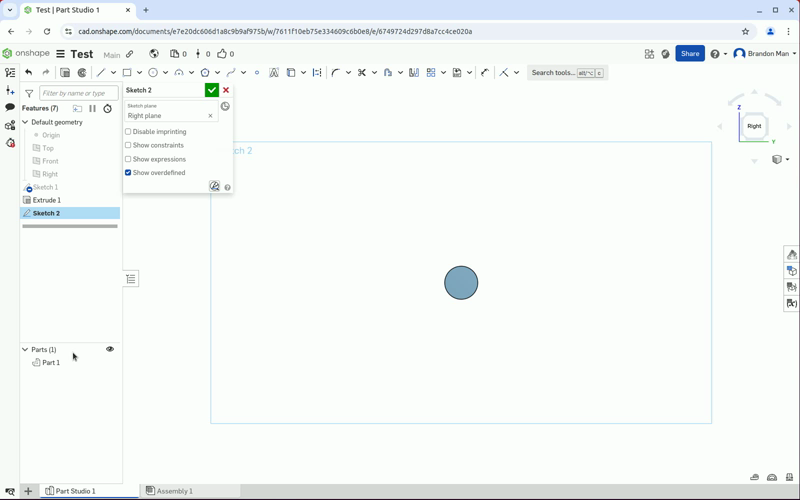
key(y)
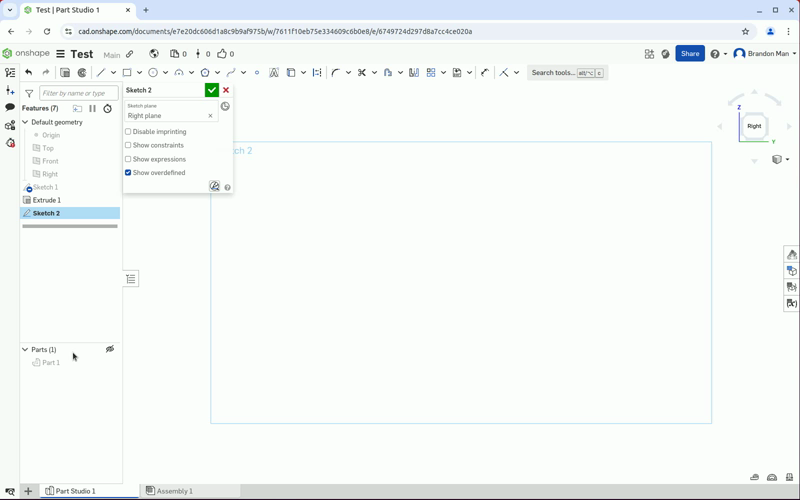
key(c)
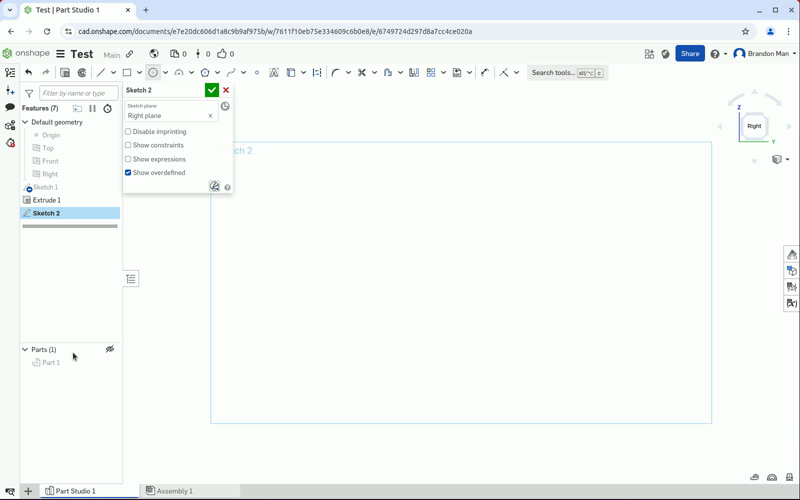
key_down(shift)
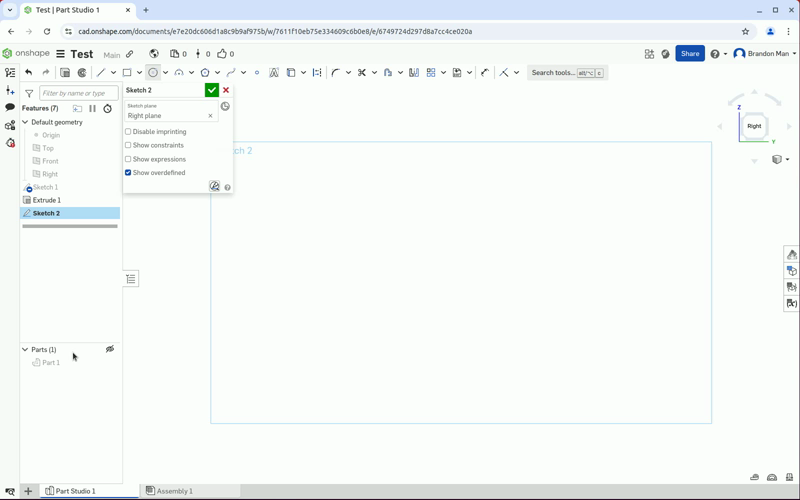
mouse_move(461, 282)
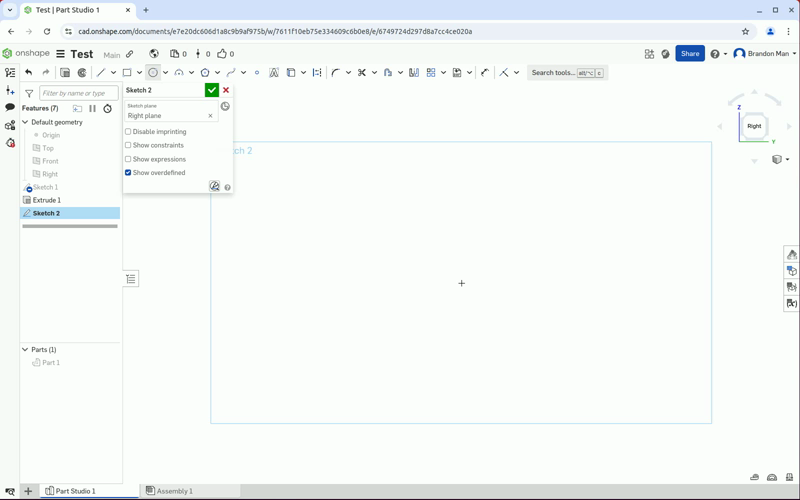
click(461, 282)
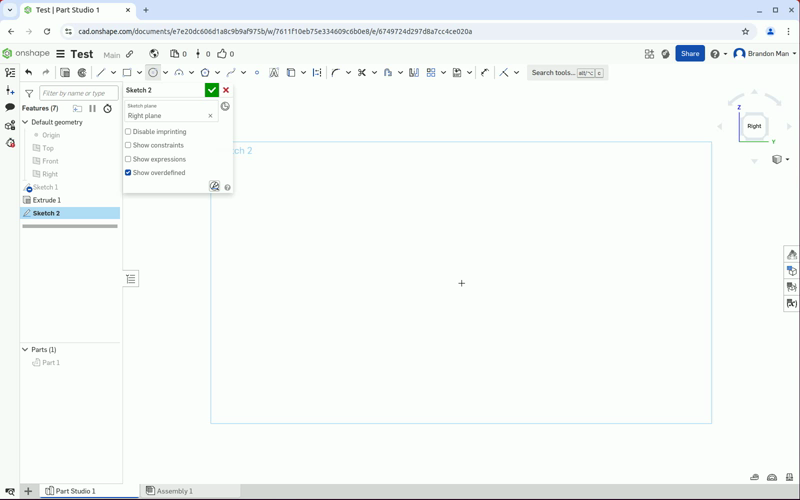
key_up(shift)
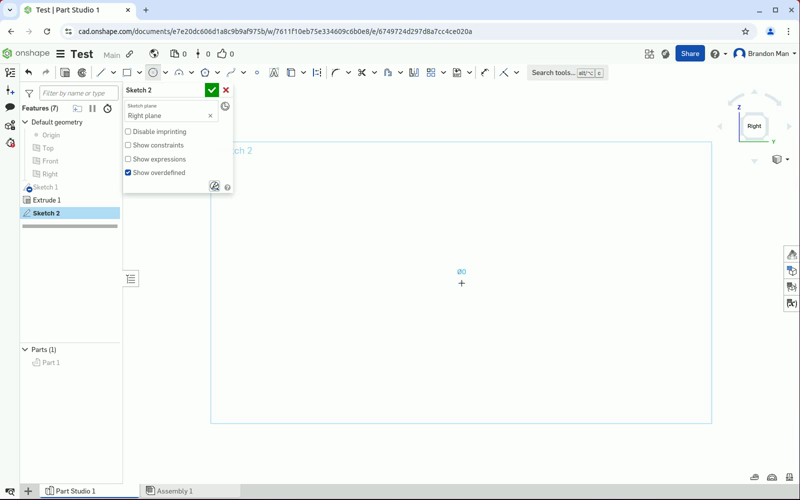
mouse_move(560, 282)
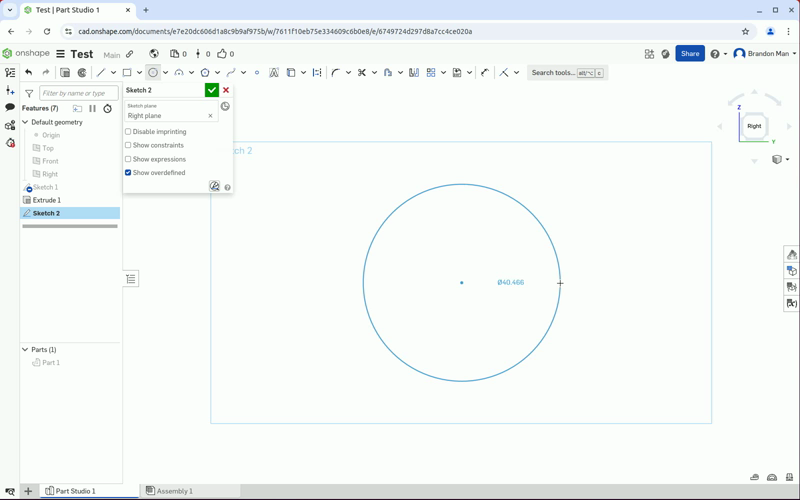
click(560, 282)
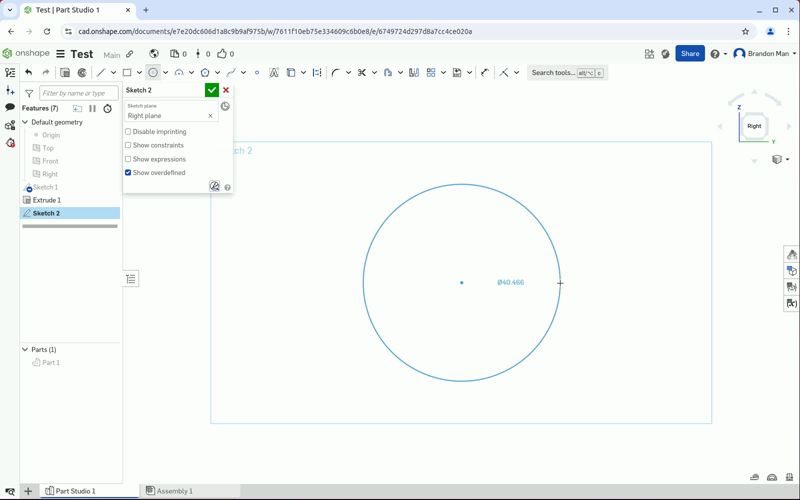
key(esc)
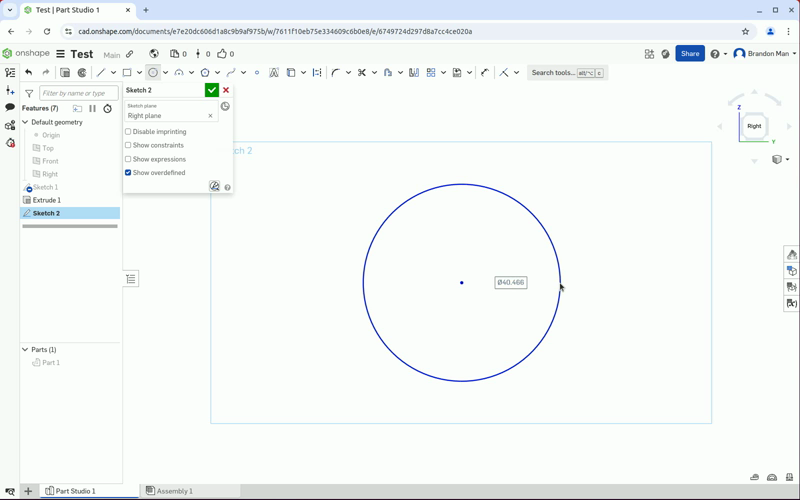
mouse_move(487, 305)
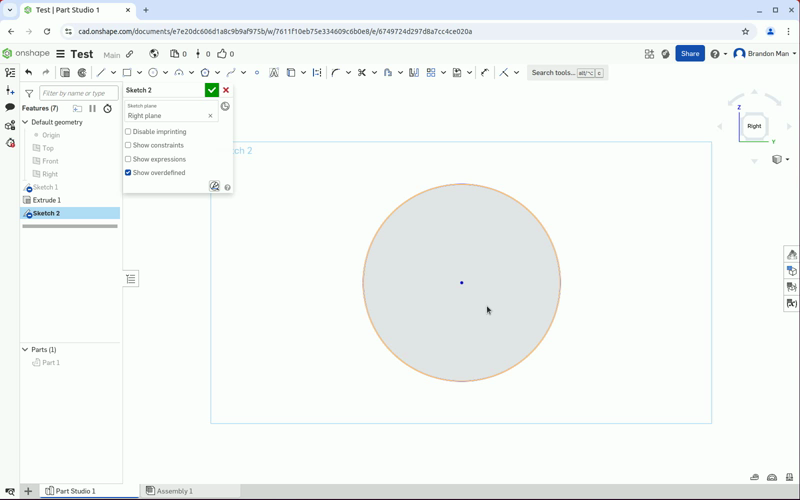
click(487, 305)
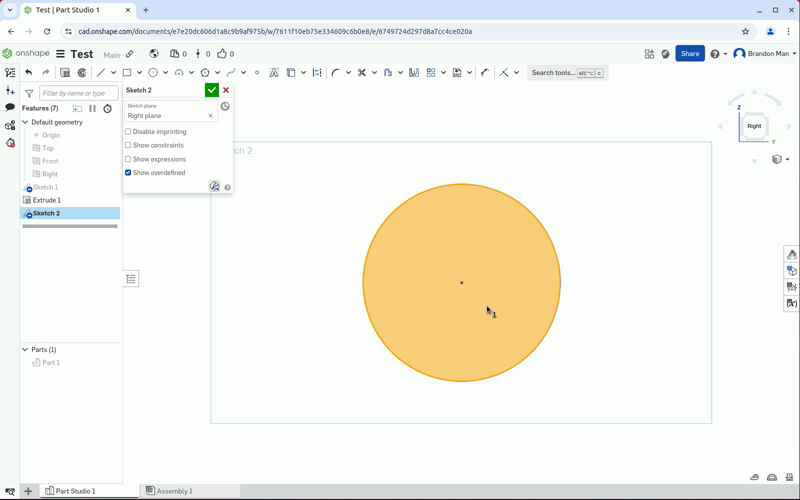
mouse_move(73, 352)
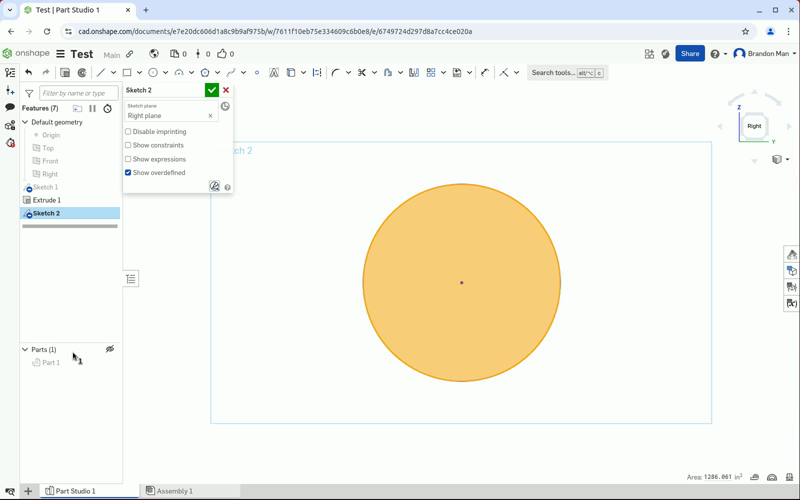
key(shift+y)
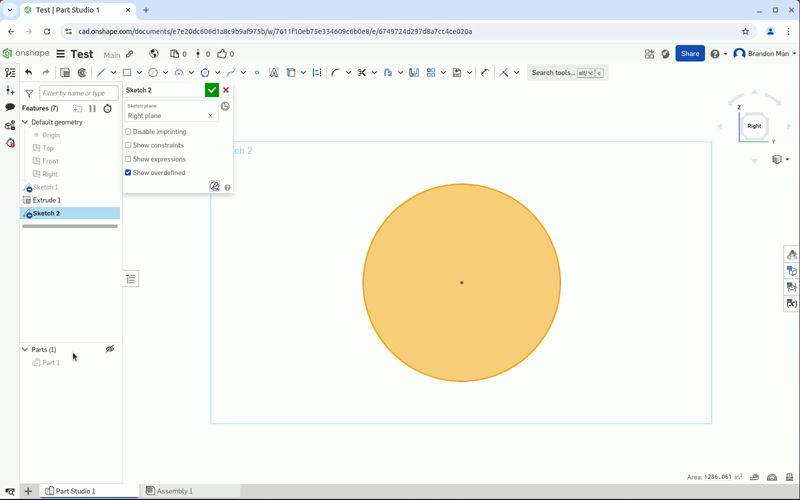
key(shift+e)
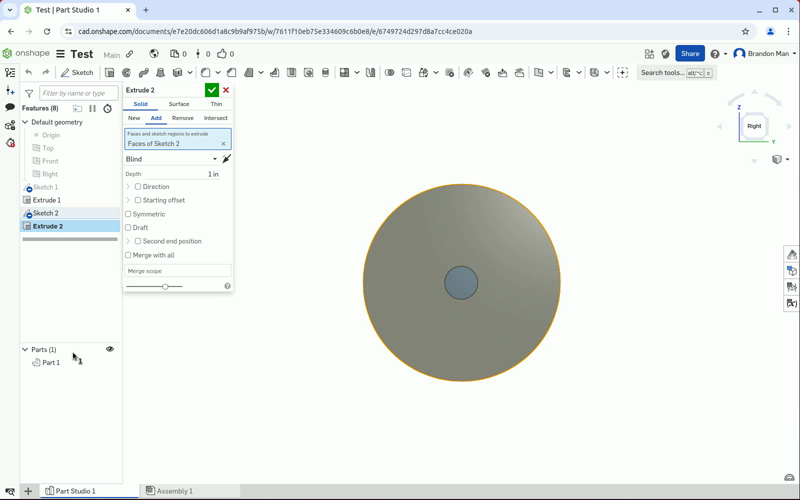
mouse_move(143, 106)
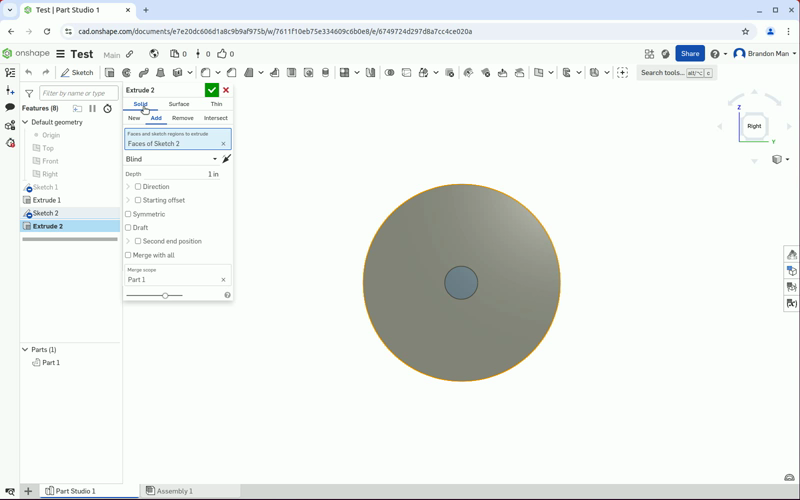
click(143, 106)
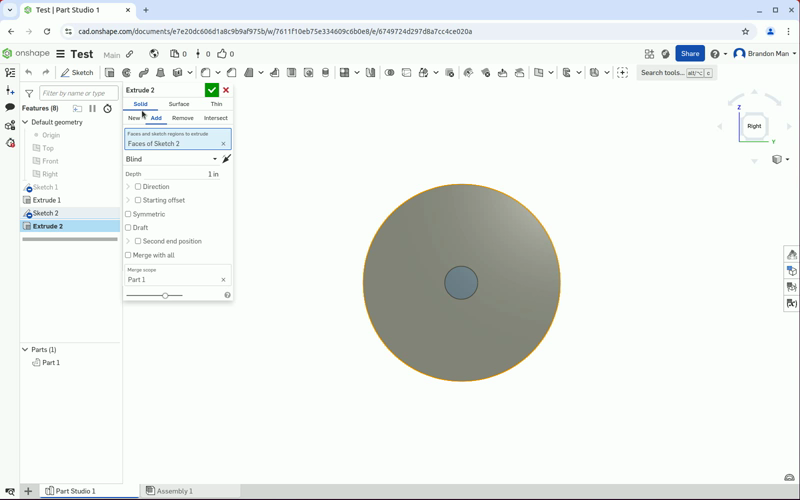
mouse_move(137, 120)
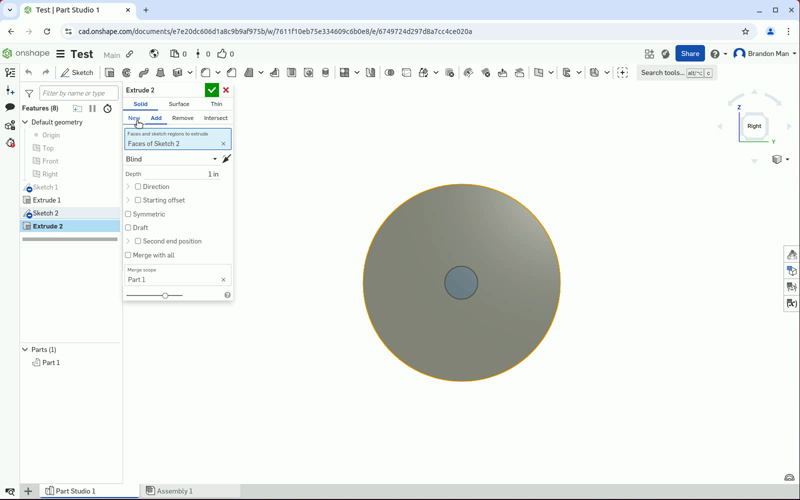
click(137, 120)
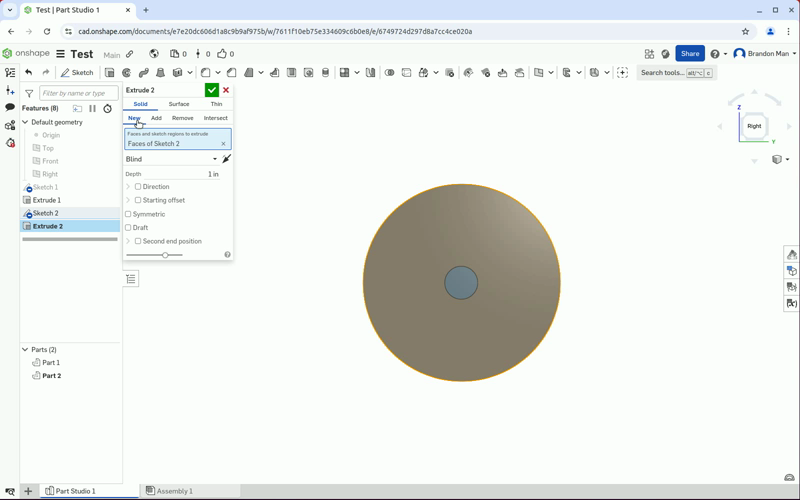
key(tab, 4)
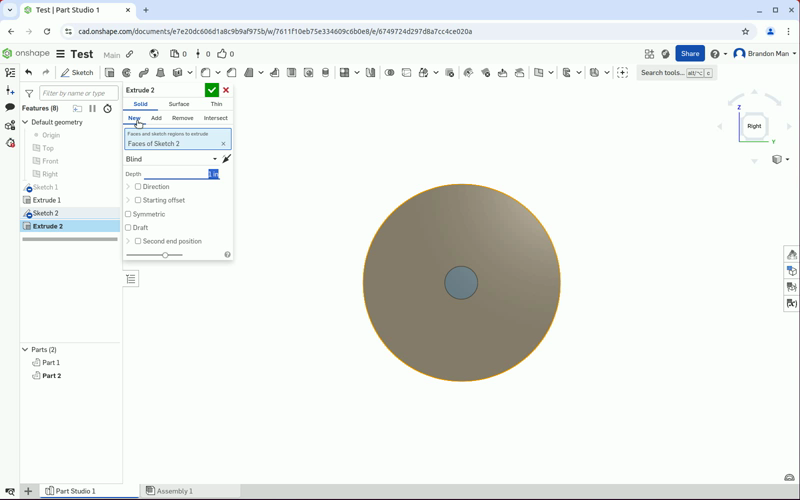
text(22.146)
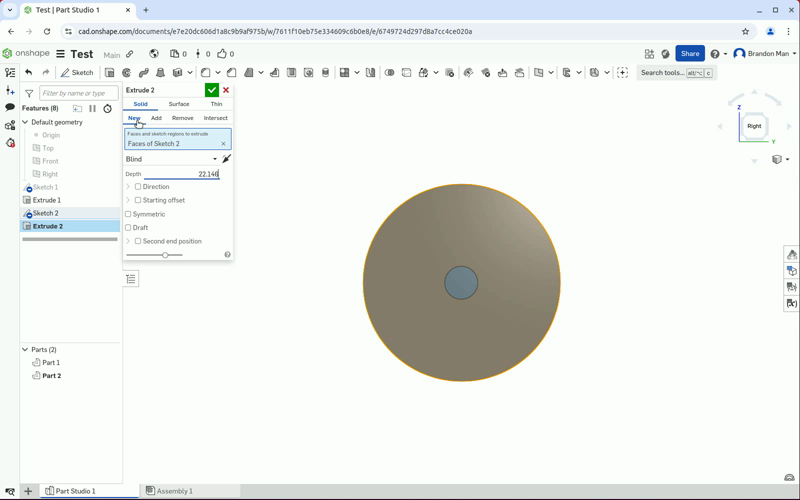
key(tab, 3)
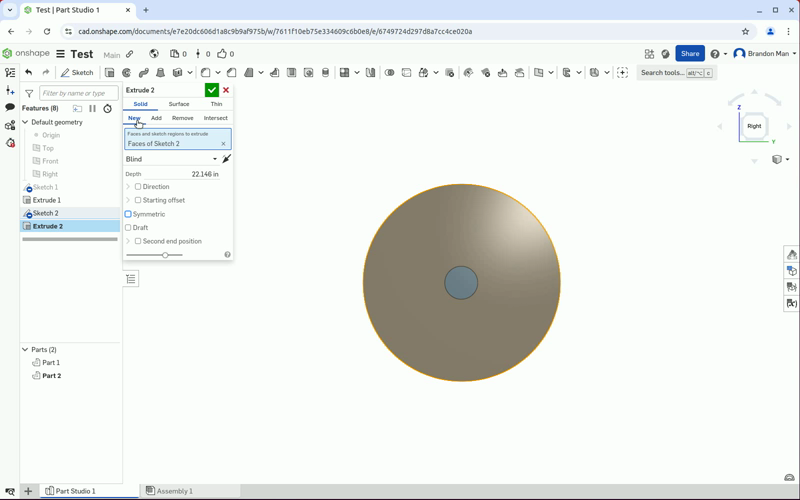
key(space)
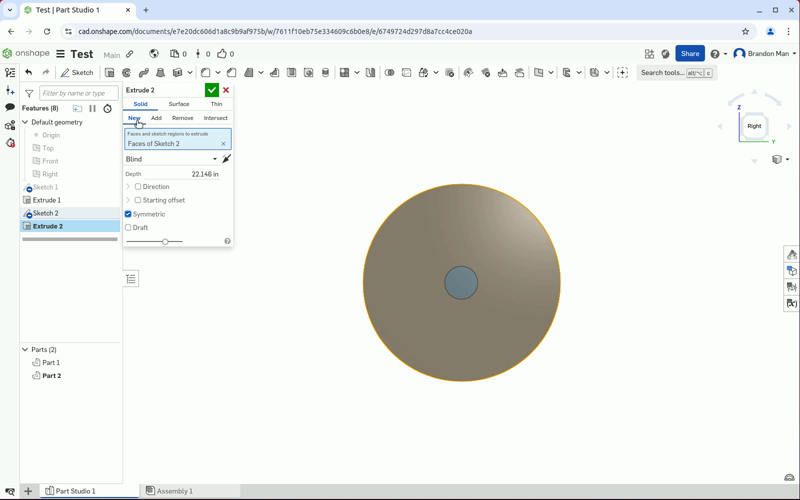
key(enter)
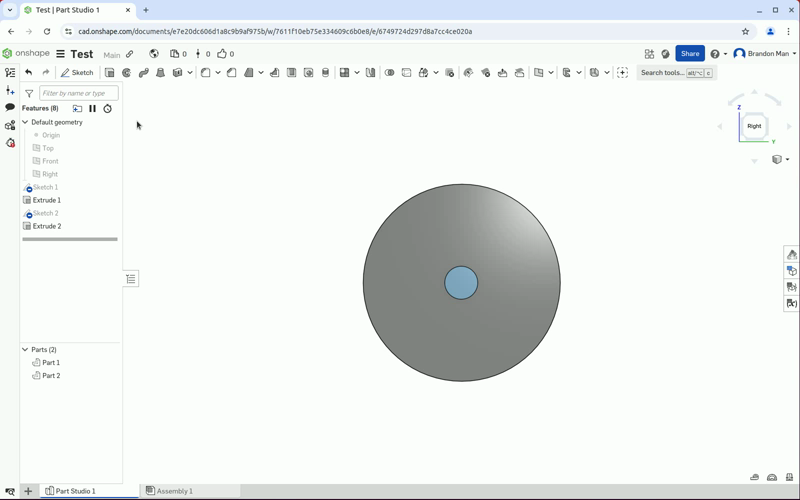
key(shift+h)
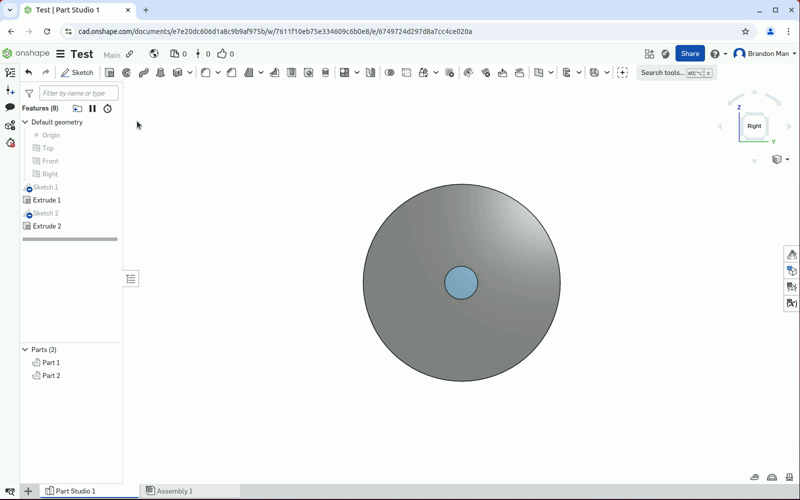
key(shift+h)
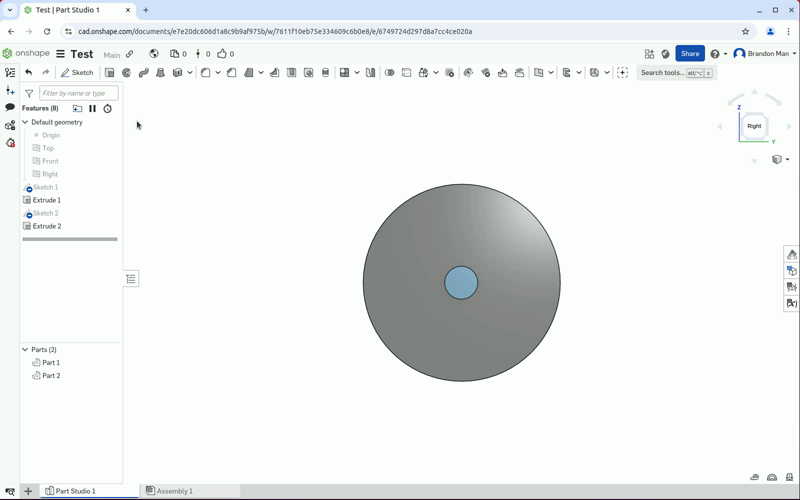
key(shift+7)
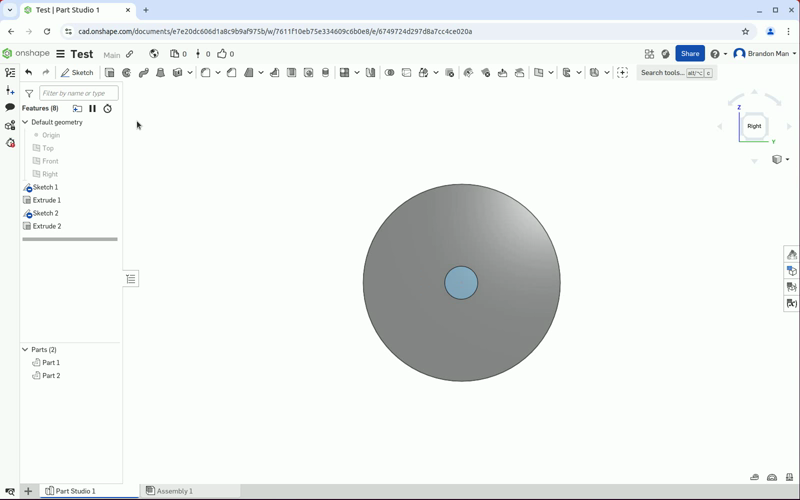
key(right, 2)
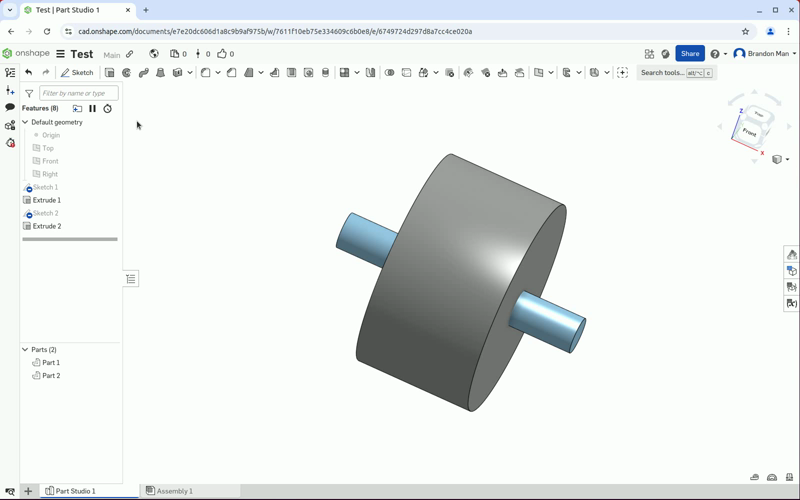
key(down, 2)
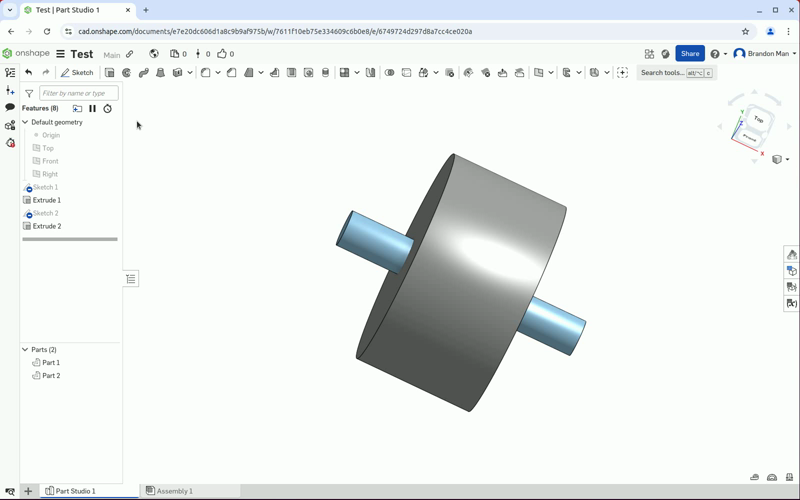
key(up, 2)
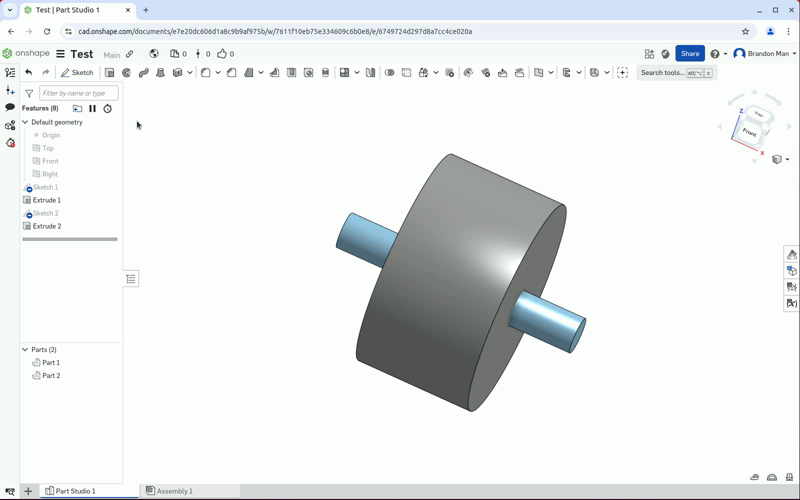
key(left, 2)
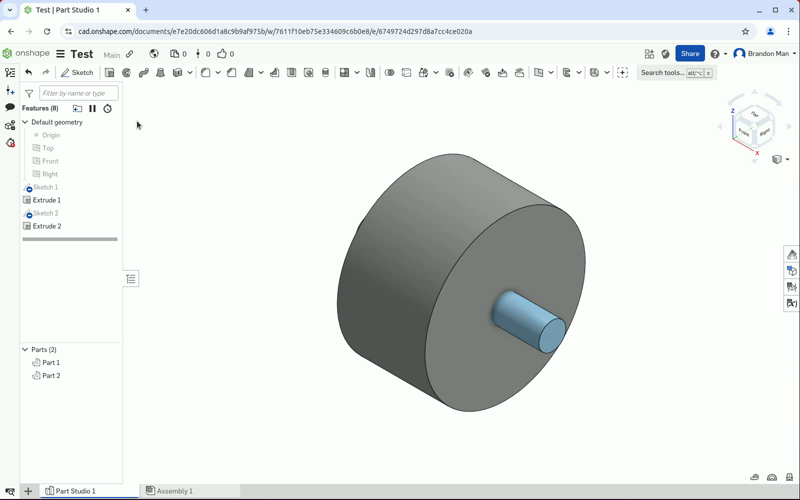
mouse_move(73, 189)
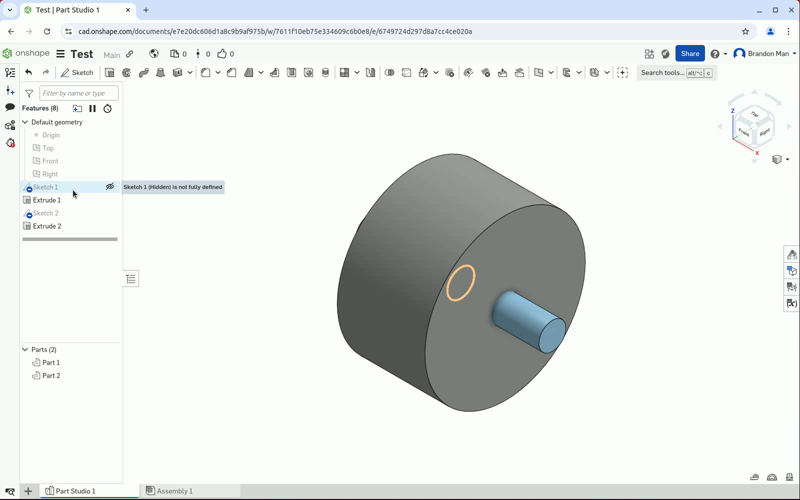
click(73, 189)